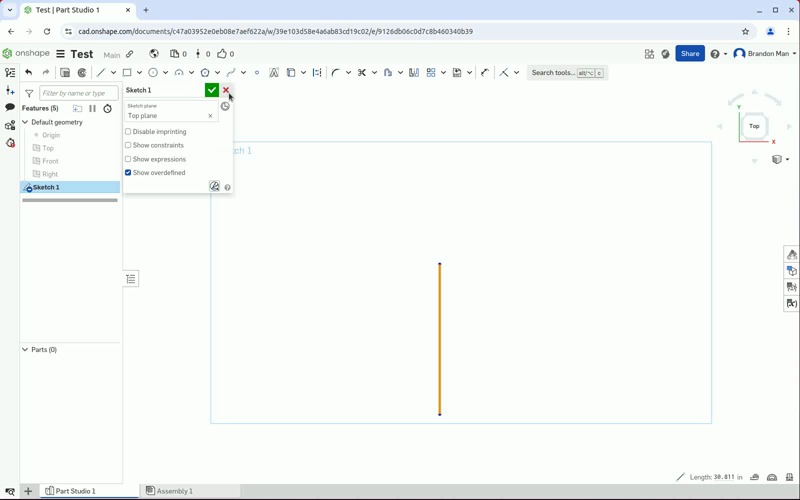
key(shift+h)
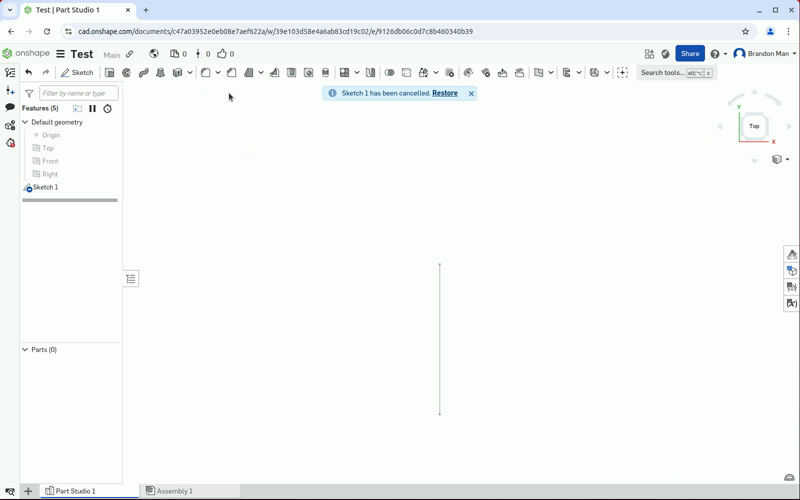
key(shift+s)
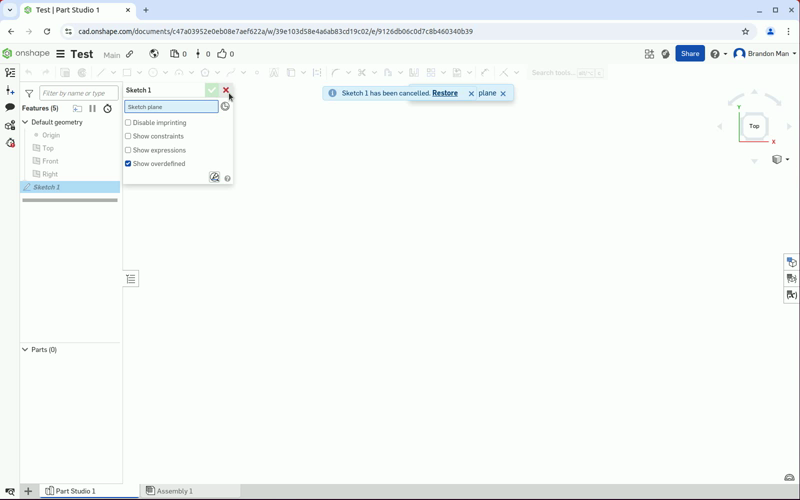
mouse_move(73, 150)
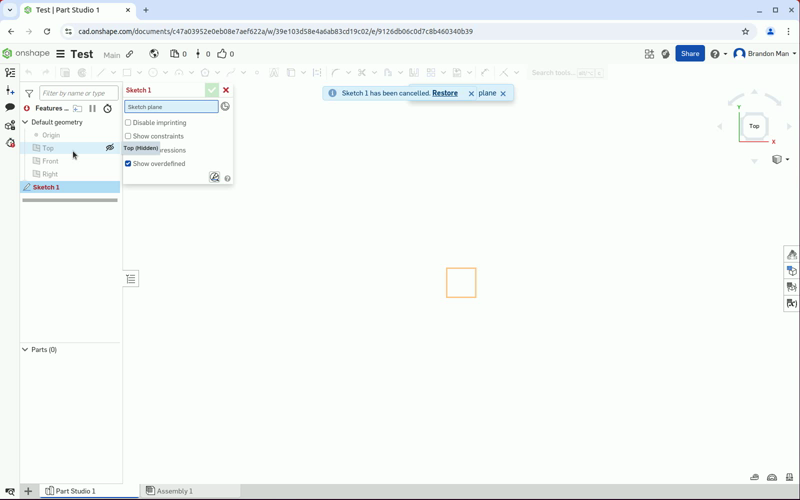
click(73, 150)
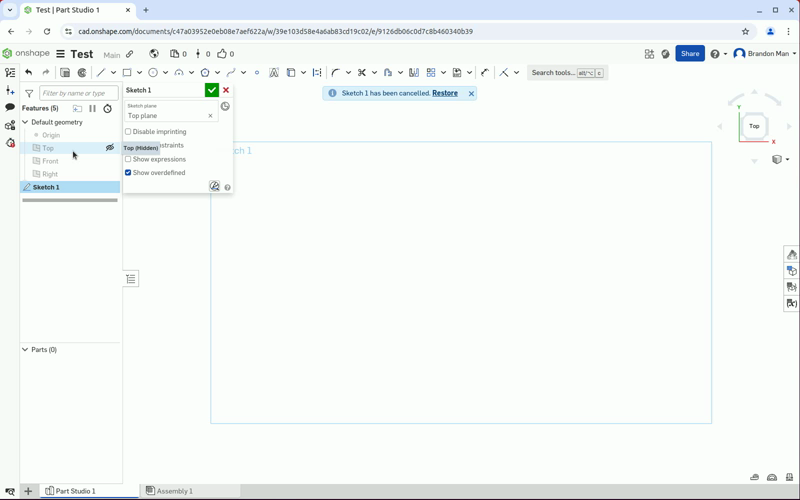
mouse_move(73, 352)
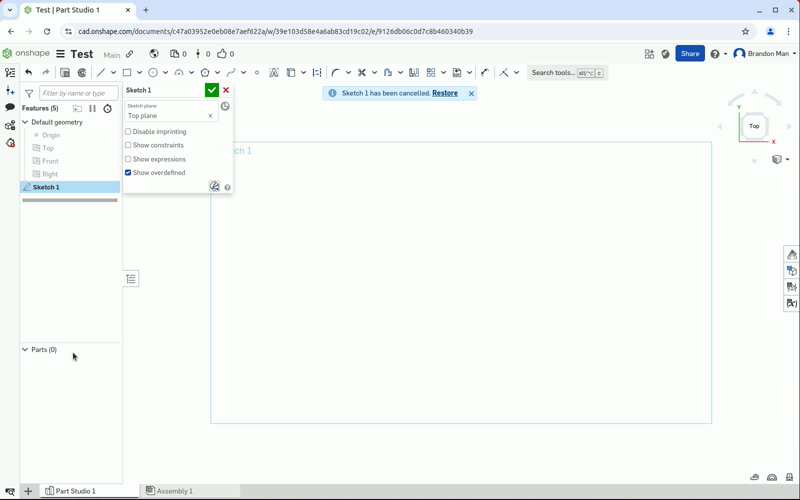
key(y)
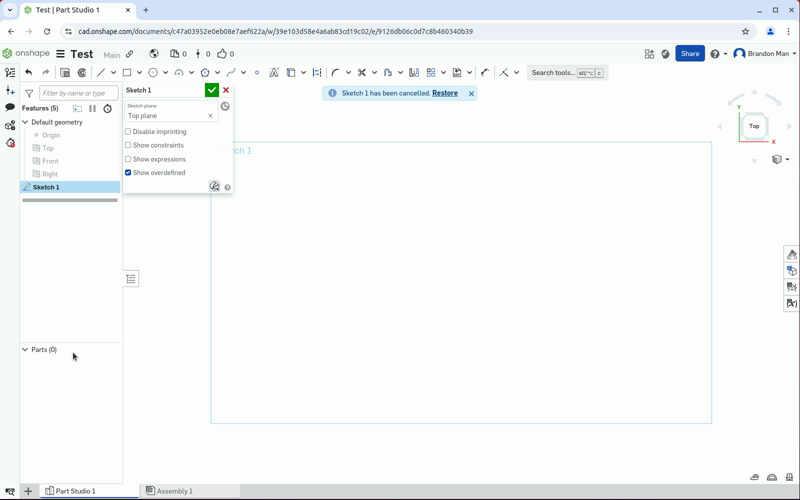
key(l)
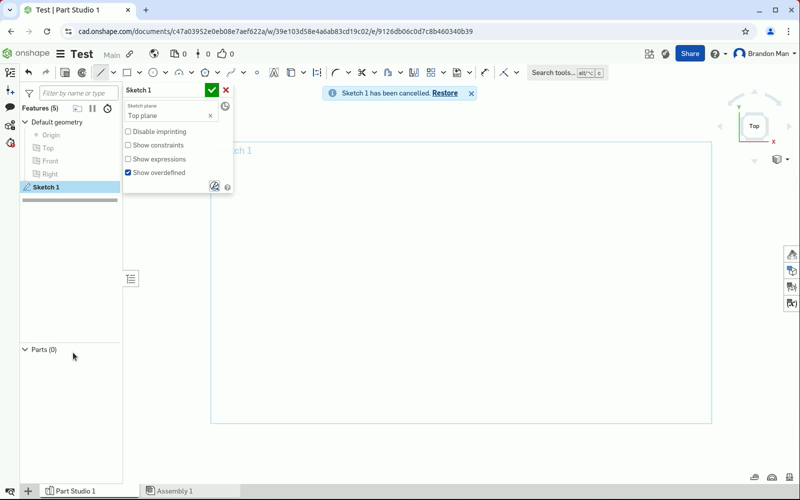
key_down(shift)
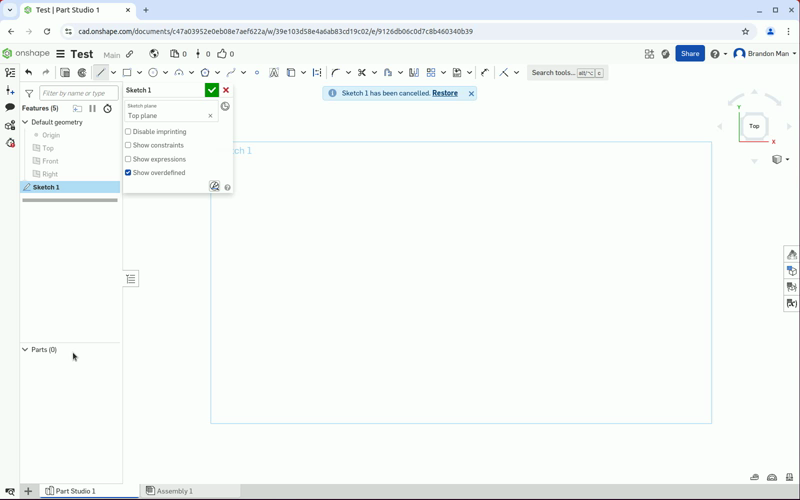
mouse_move(348, 339)
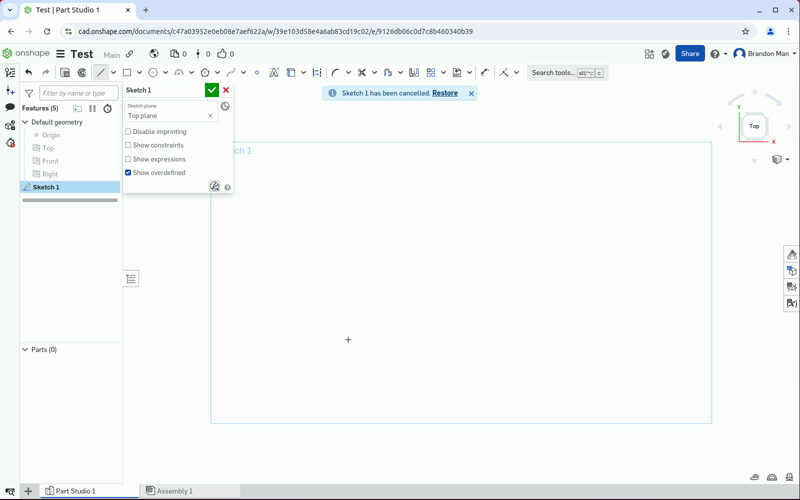
click(348, 339)
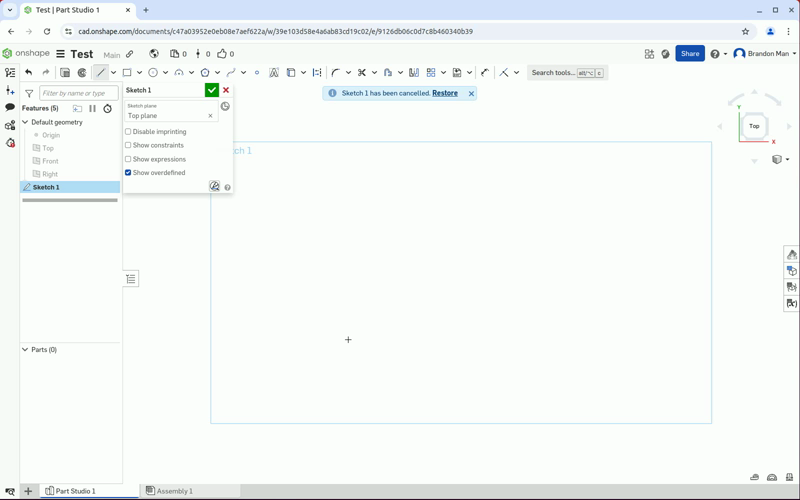
key_up(shift)
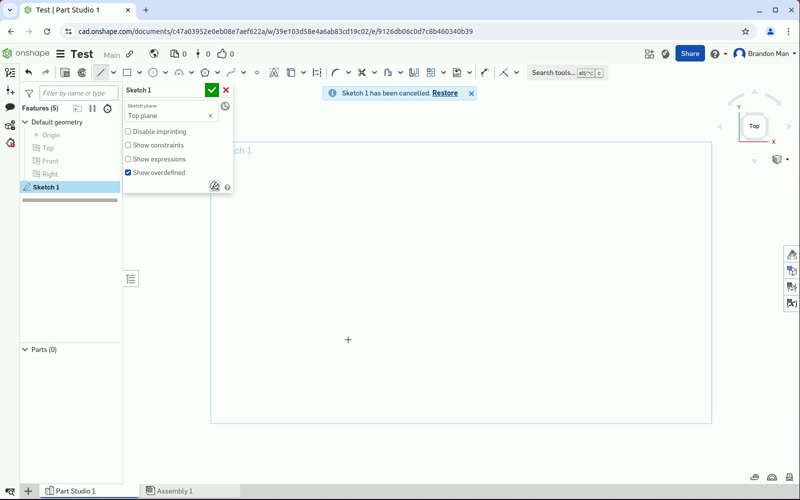
key_down(shift)
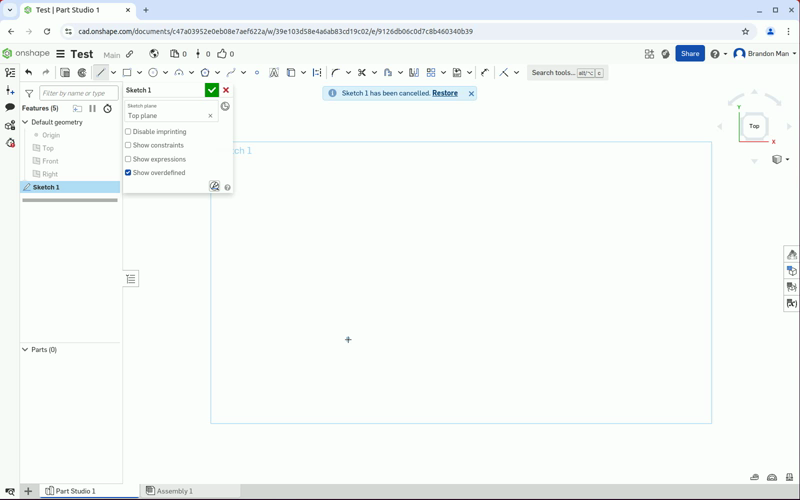
mouse_move(572, 339)
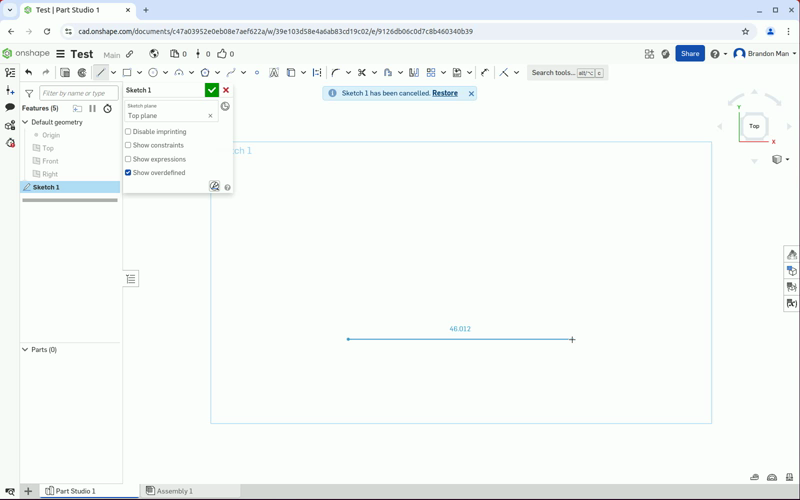
click(572, 339)
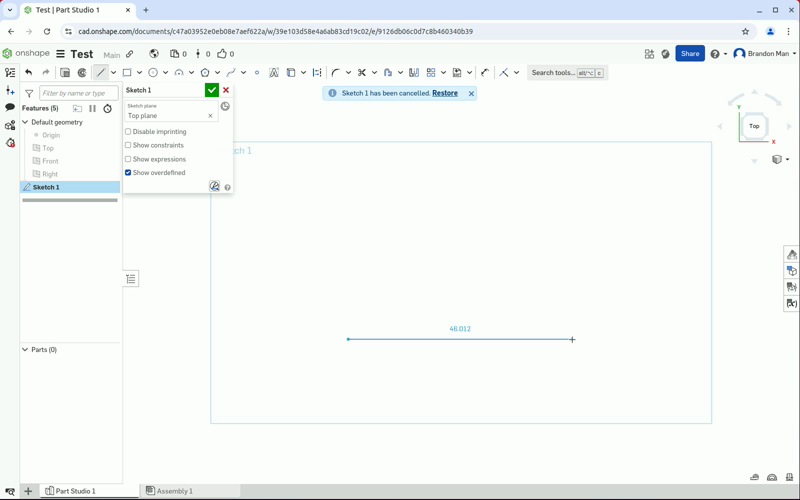
key_up(shift)
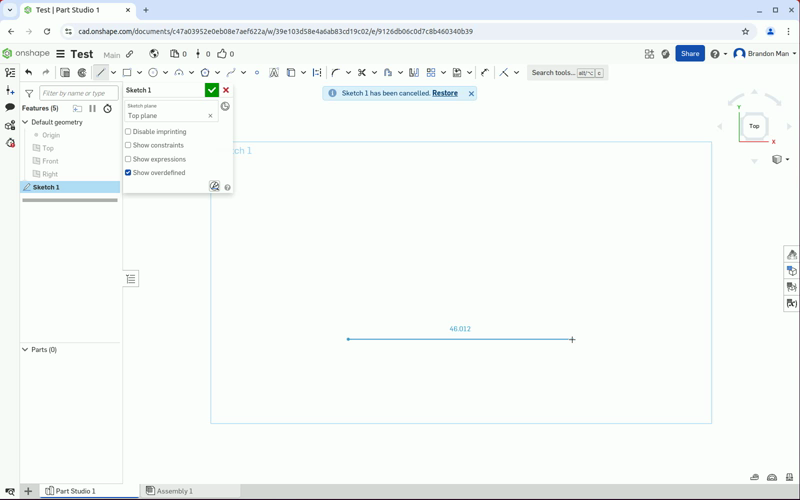
key_down(shift)
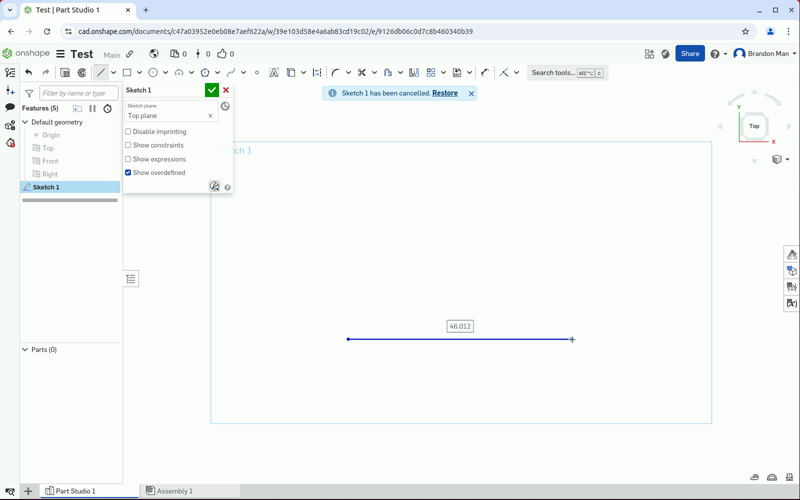
mouse_move(572, 226)
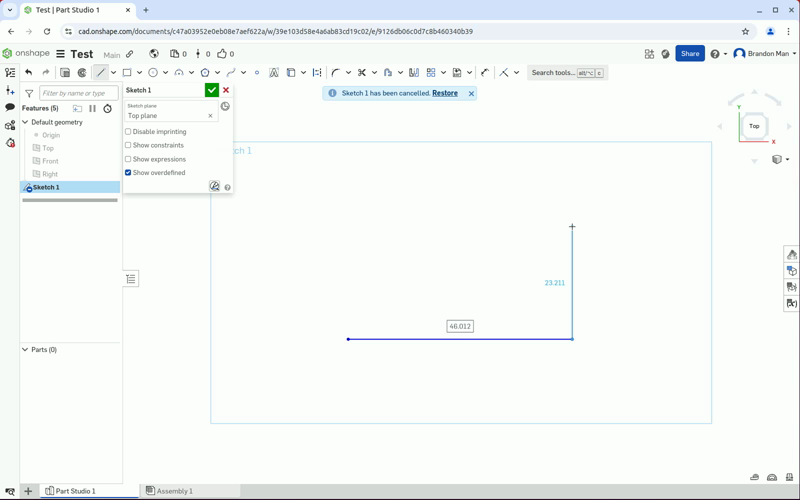
click(572, 226)
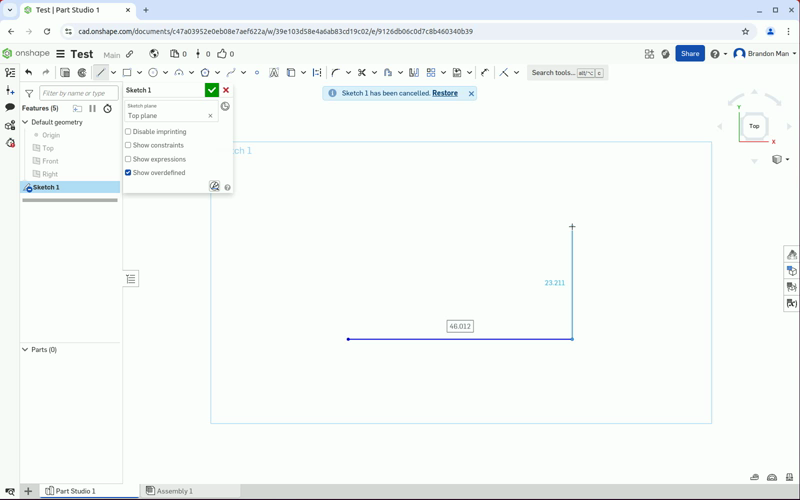
key_up(shift)
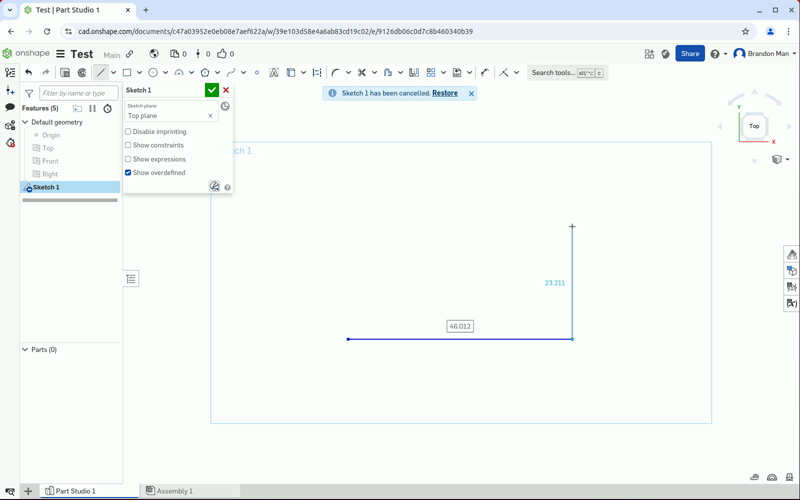
key_down(shift)
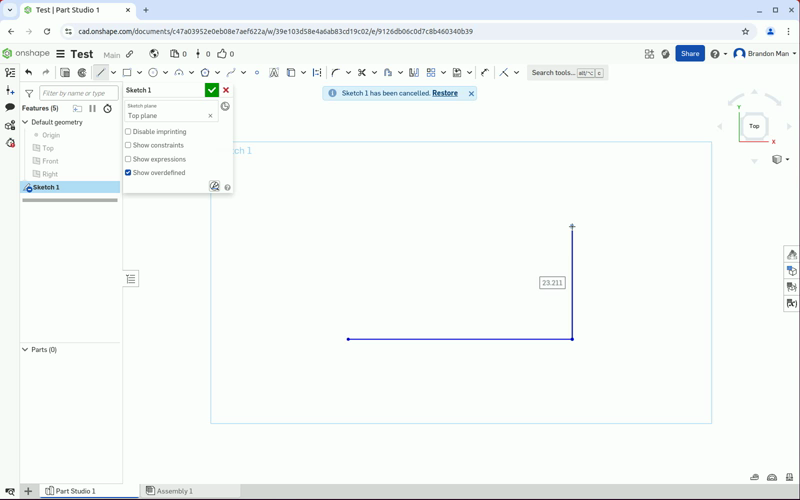
mouse_move(348, 226)
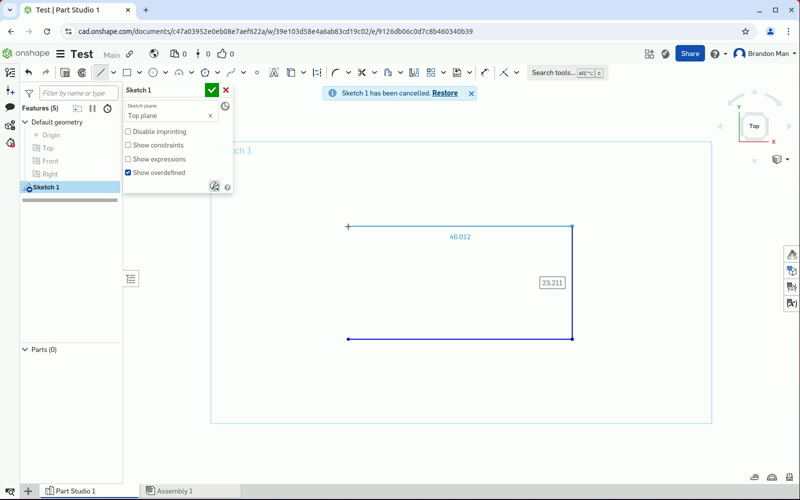
click(348, 226)
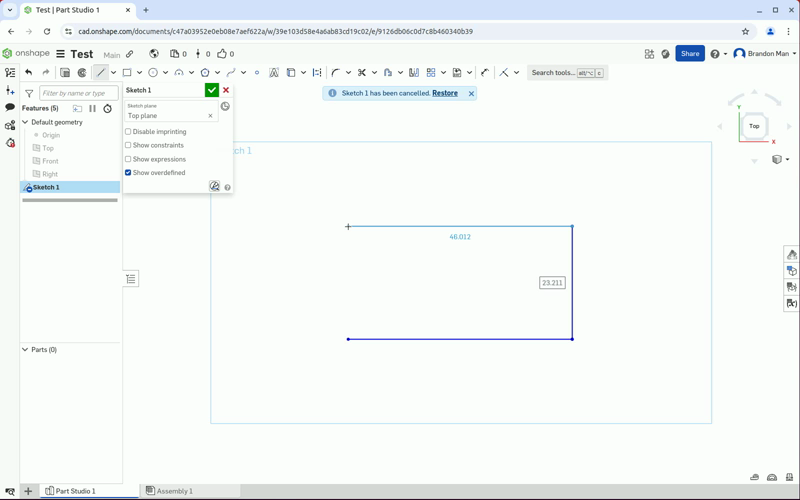
key_up(shift)
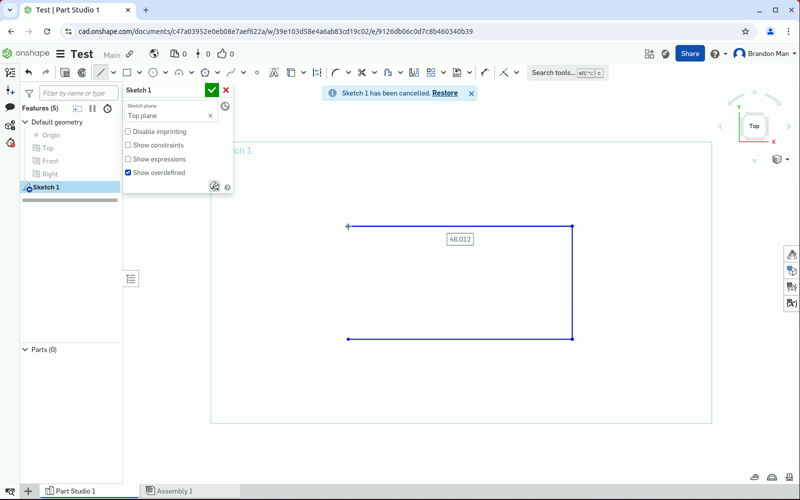
key_down(shift)
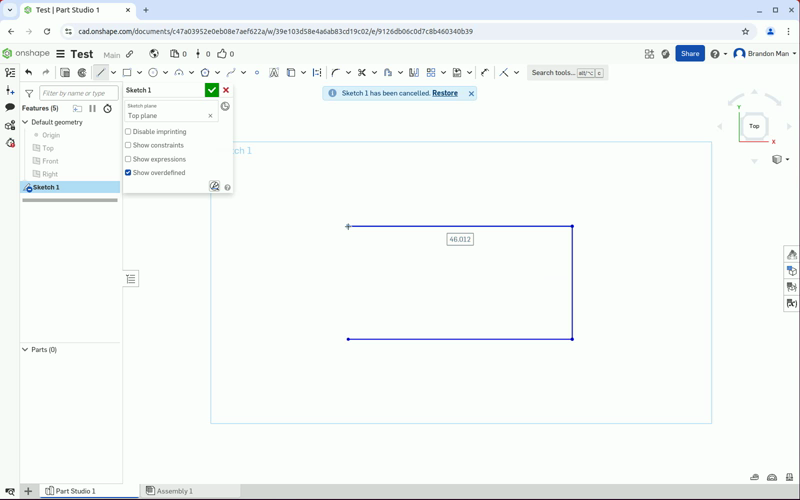
mouse_move(348, 339)
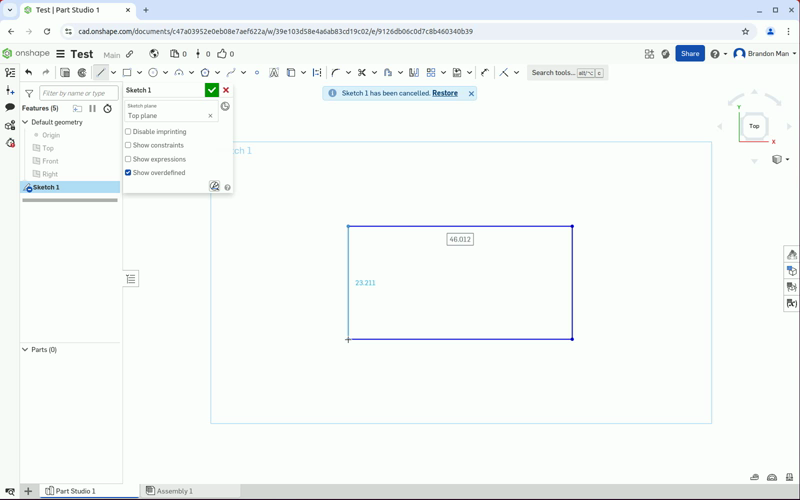
key_up(shift)
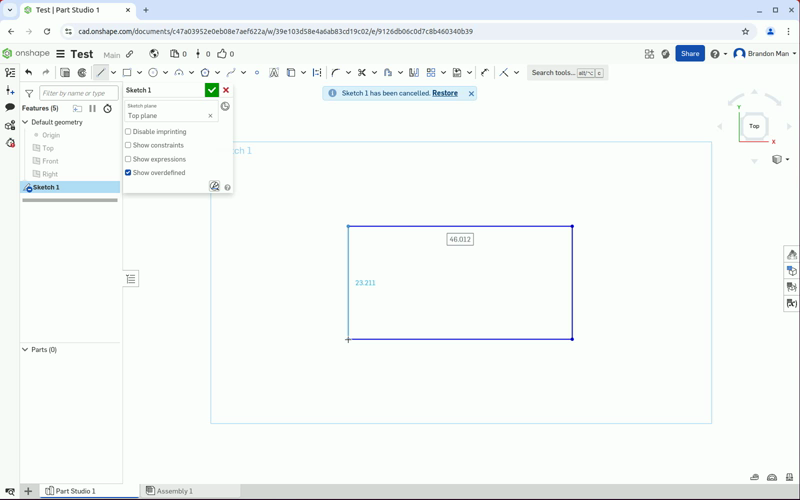
click(348, 339)
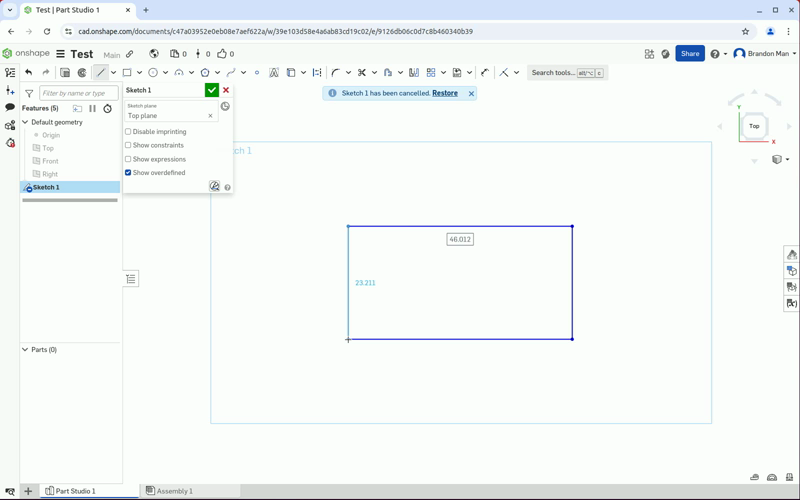
key(esc)
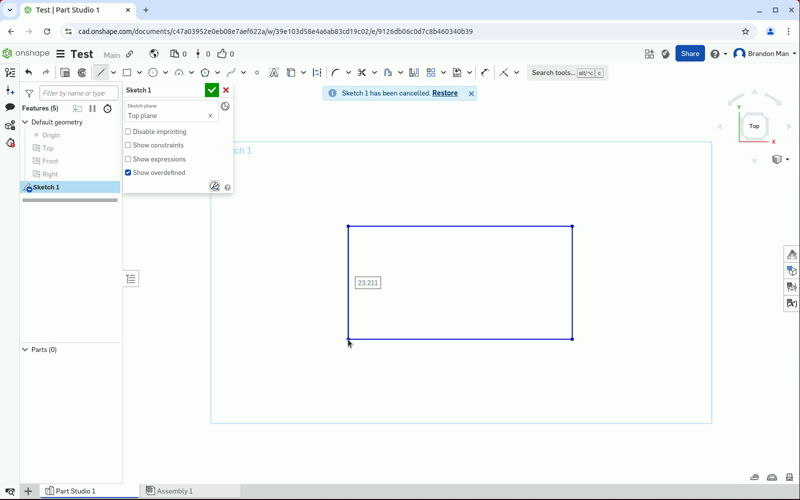
mouse_move(484, 249)
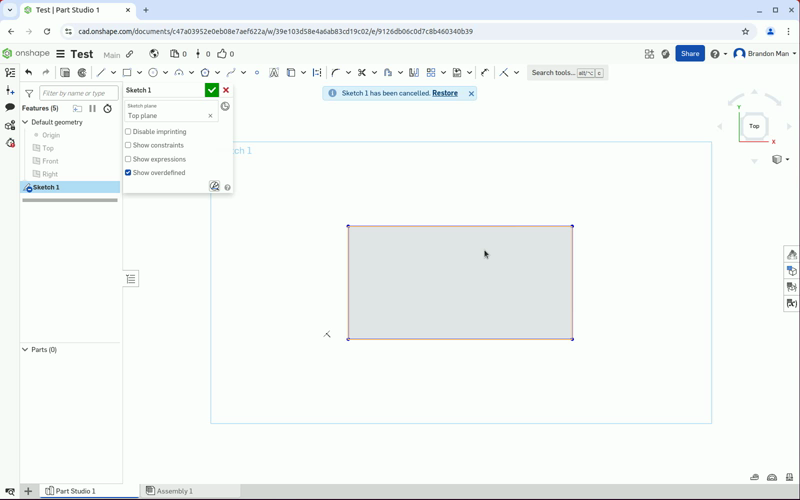
click(484, 249)
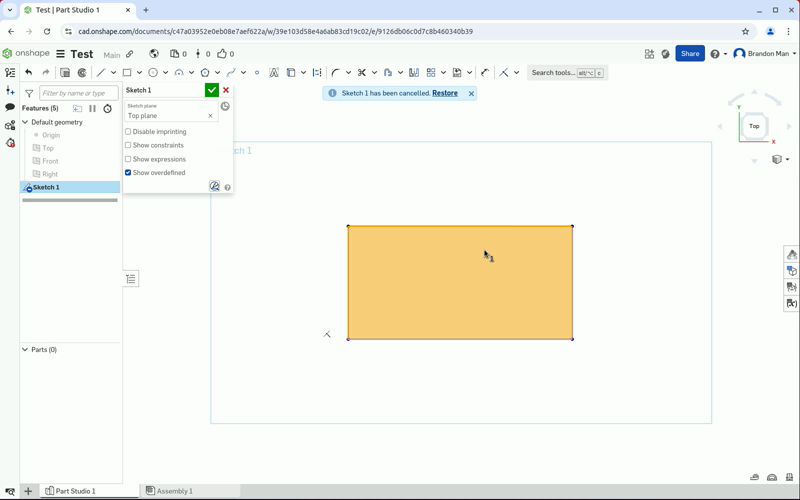
mouse_move(73, 352)
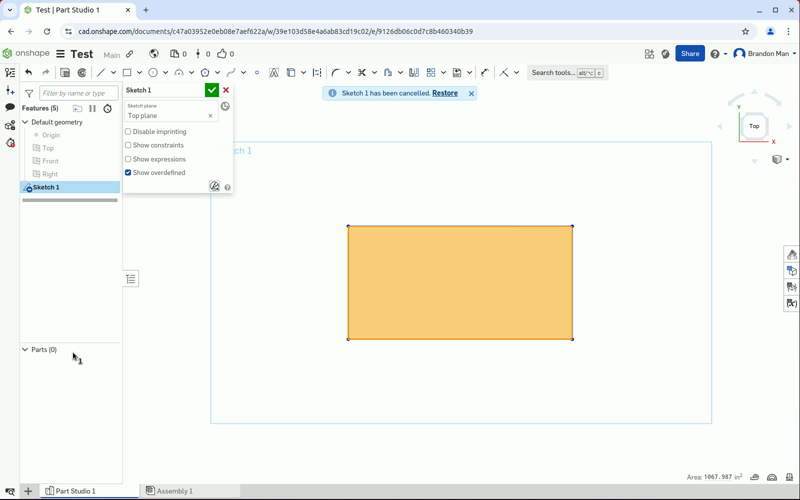
key(shift+y)
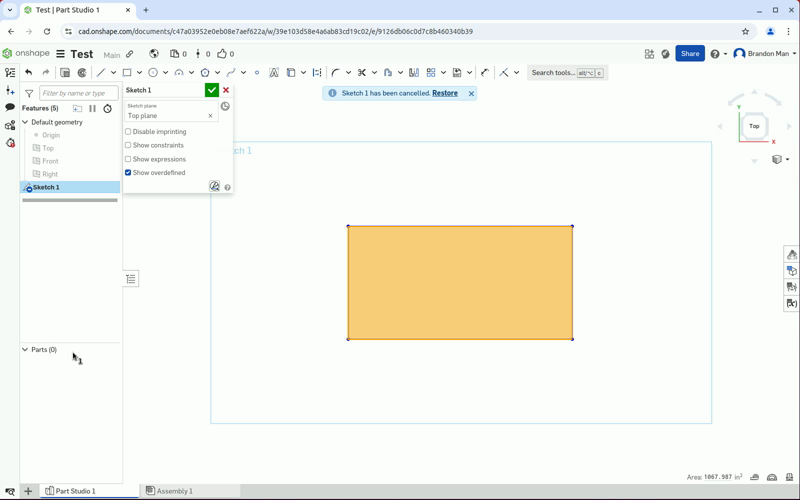
key(shift+e)
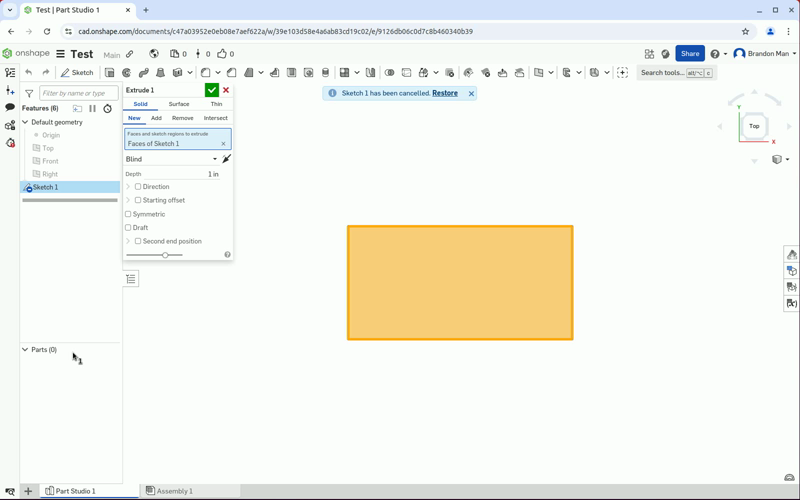
mouse_move(143, 106)
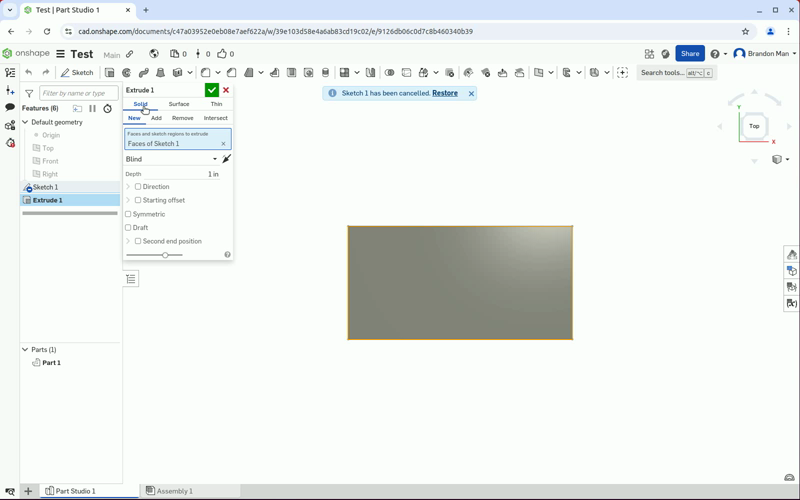
click(143, 106)
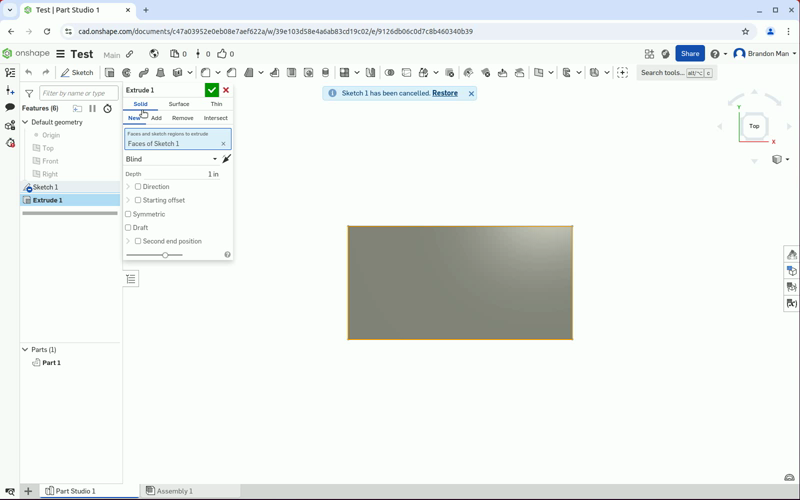
mouse_move(137, 120)
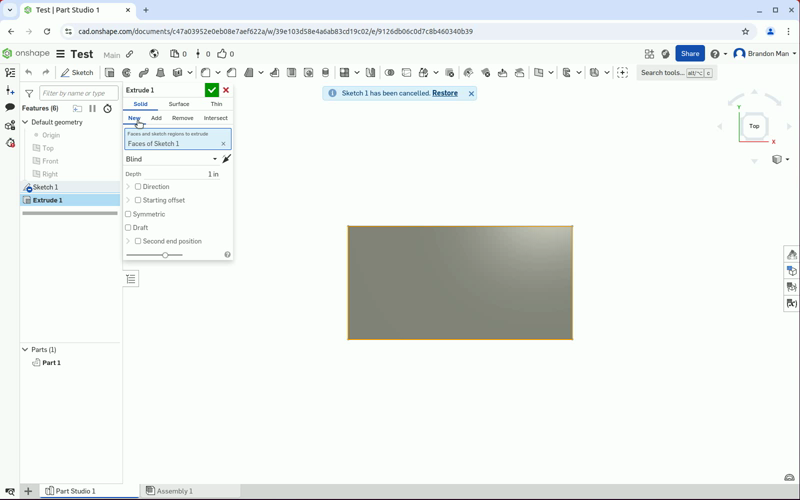
click(137, 120)
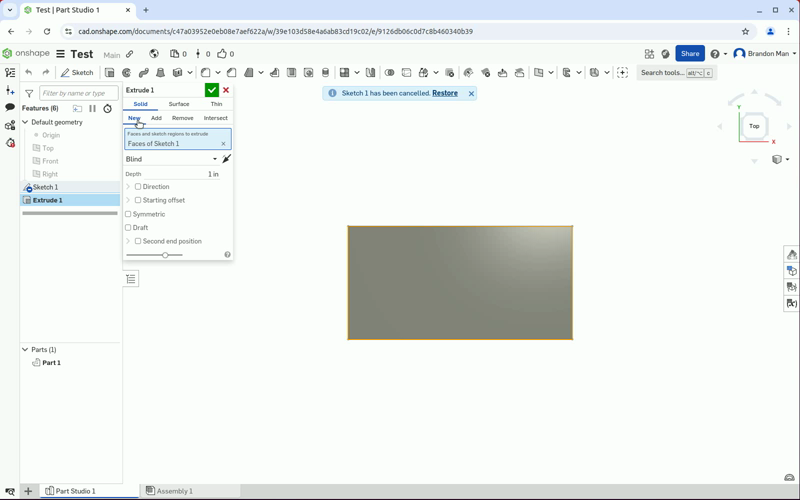
key(tab, 4)
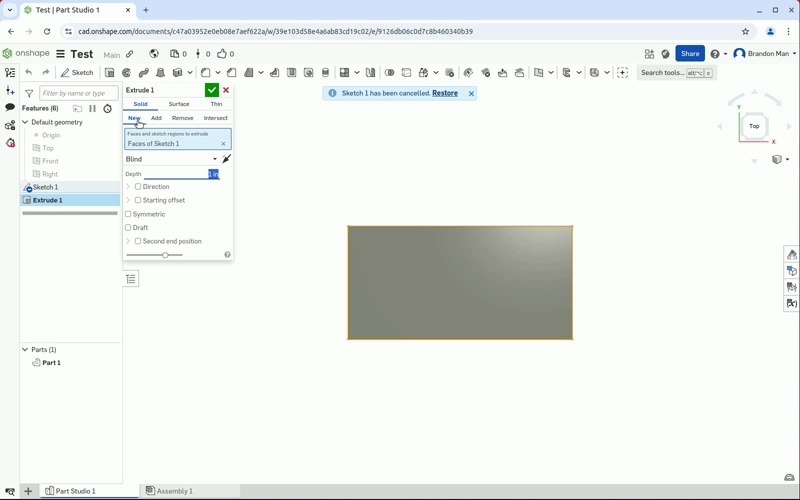
text(12.998)
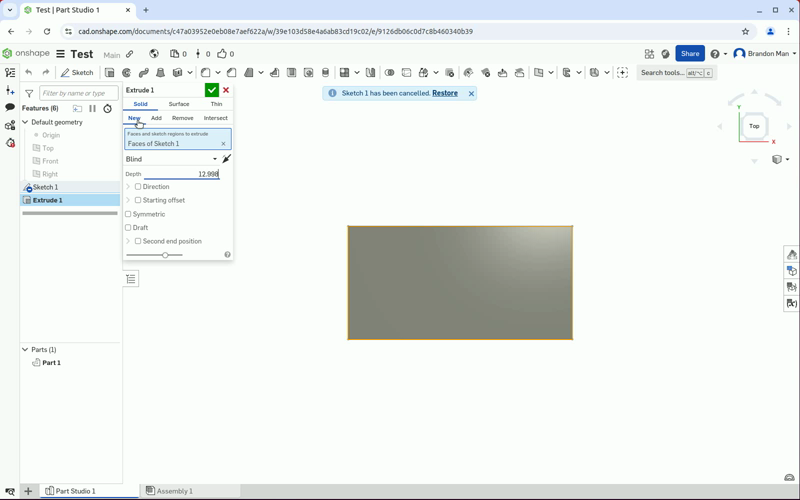
key(enter)
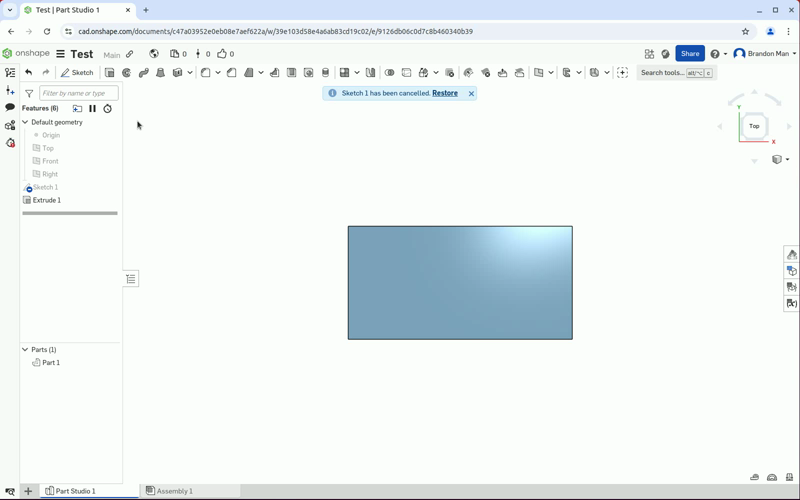
key(shift+h)
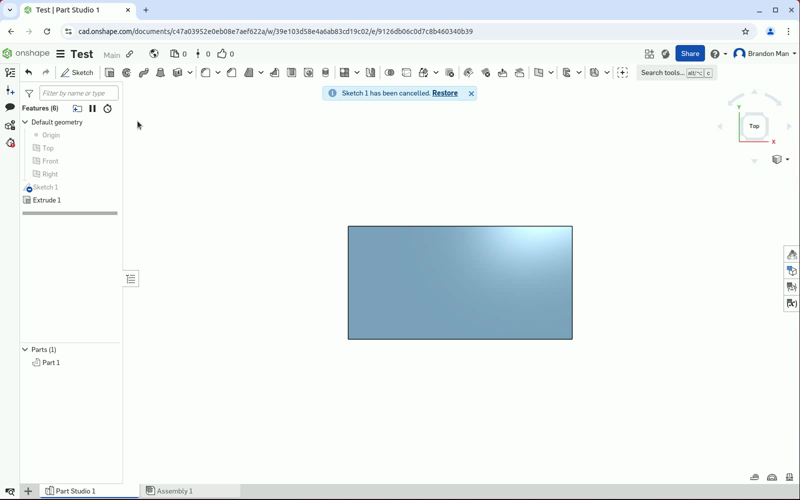
key(shift+h)
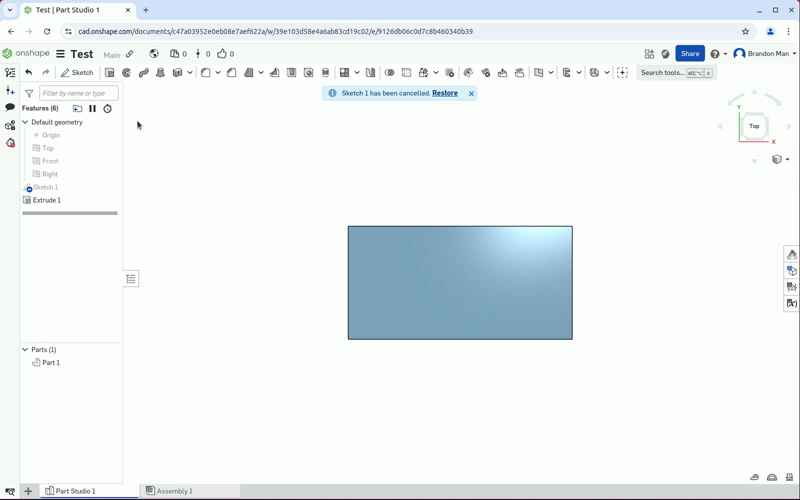
mouse_move(73, 189)
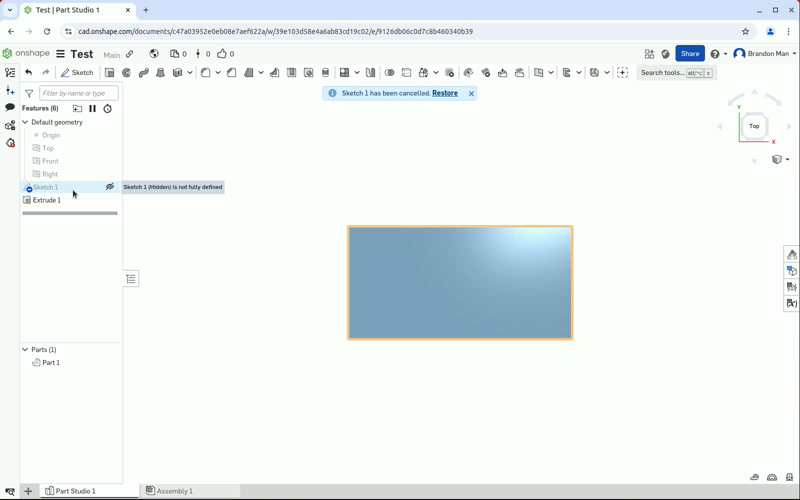
click(73, 189)
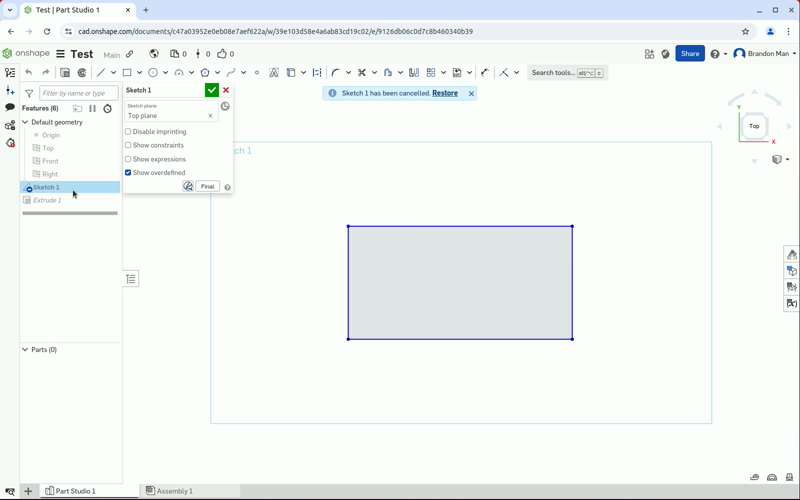
mouse_move(229, 92)
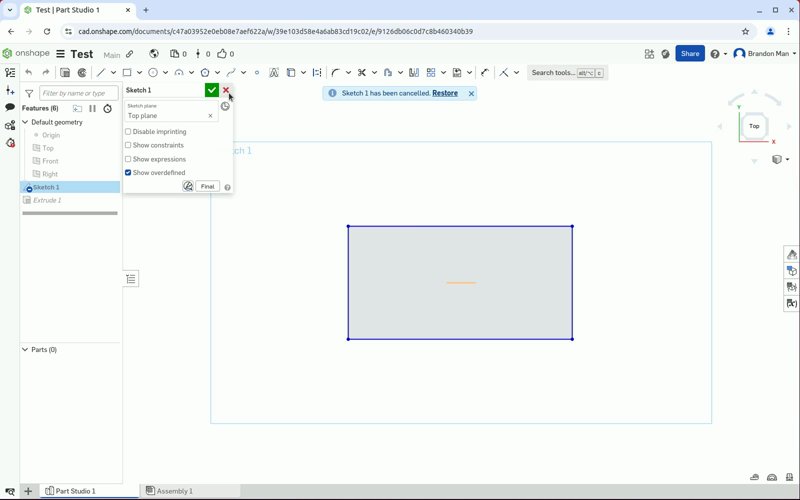
click(229, 92)
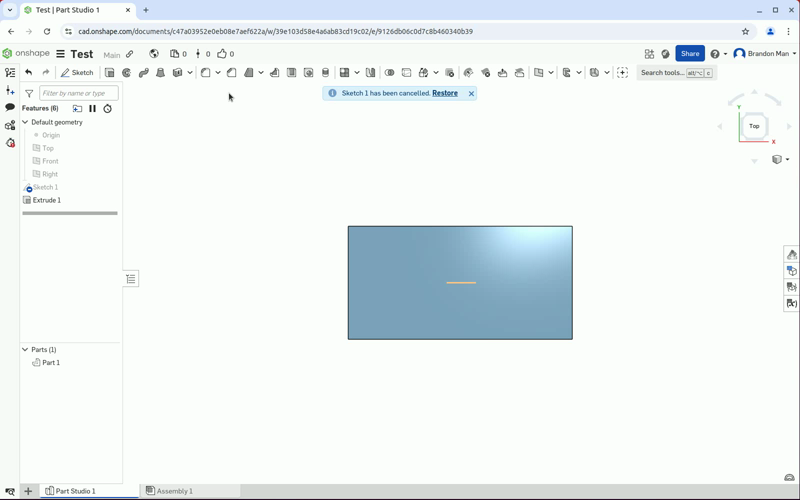
mouse_move(541, 75)
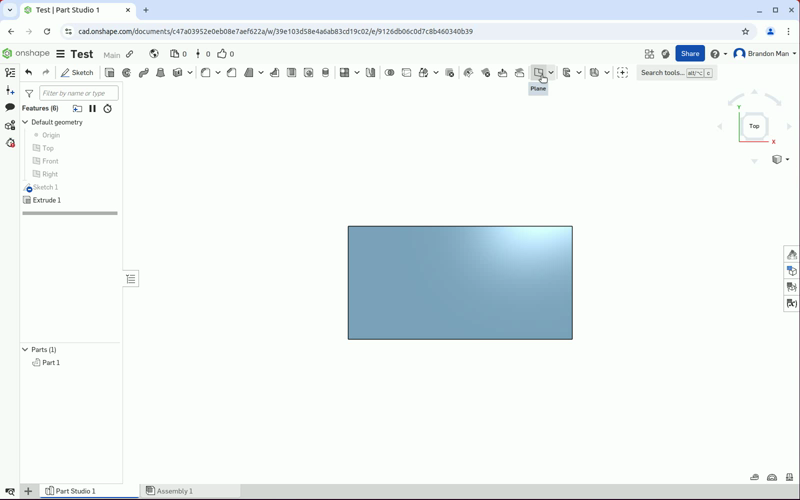
click(541, 75)
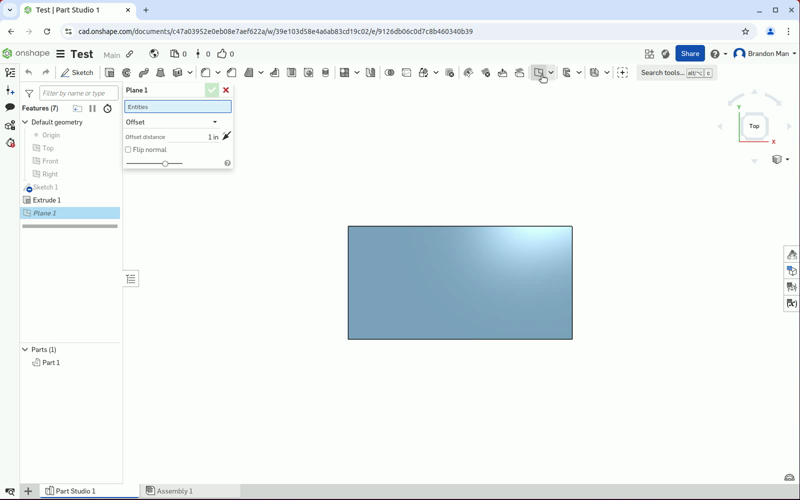
mouse_move(73, 150)
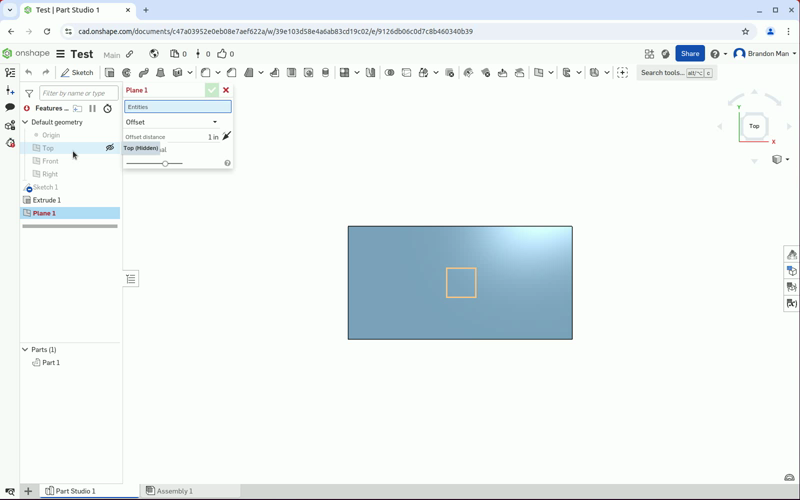
click(73, 150)
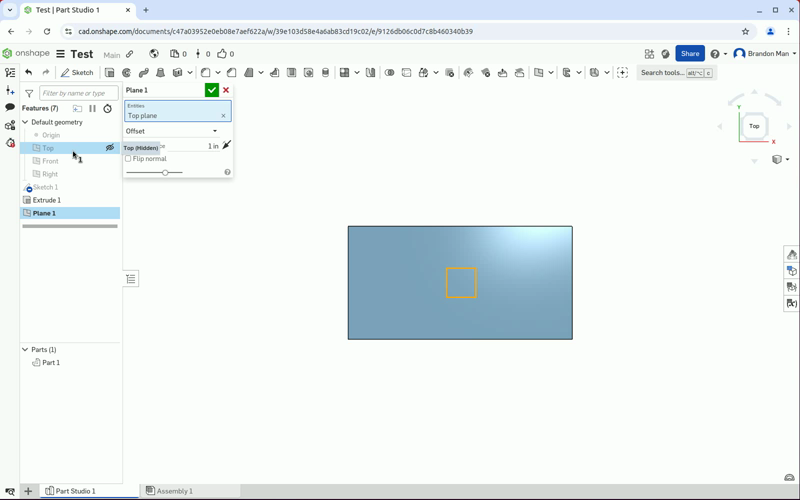
key(tab, 2)
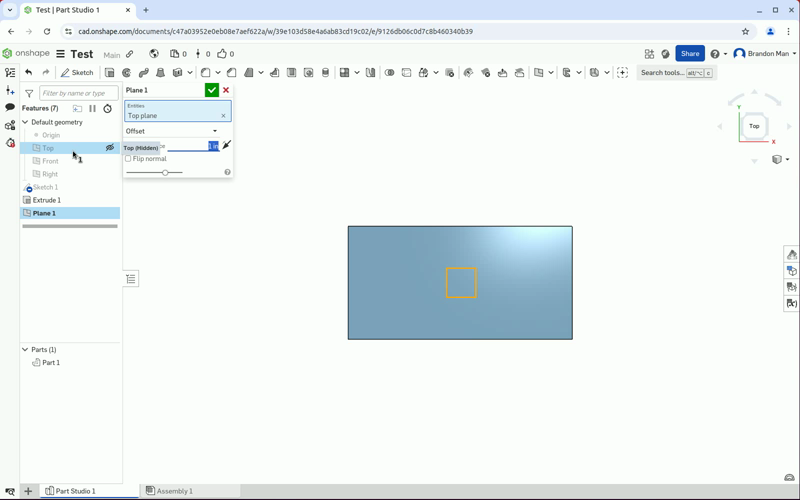
text(13.002)
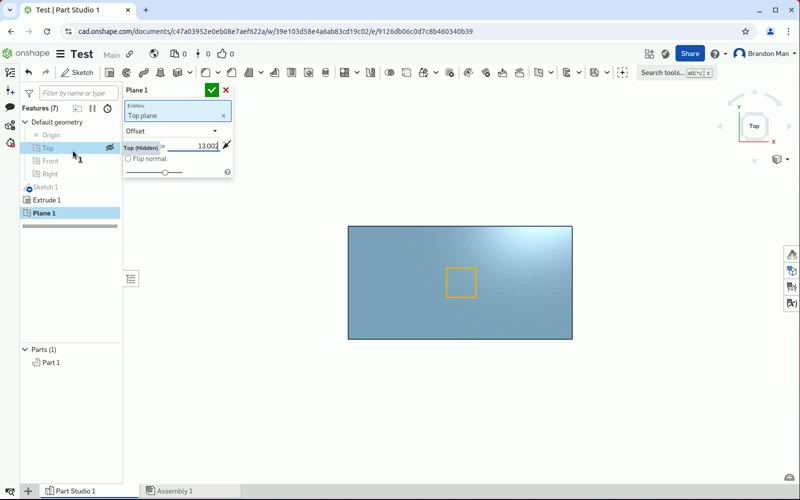
key(enter, 2)
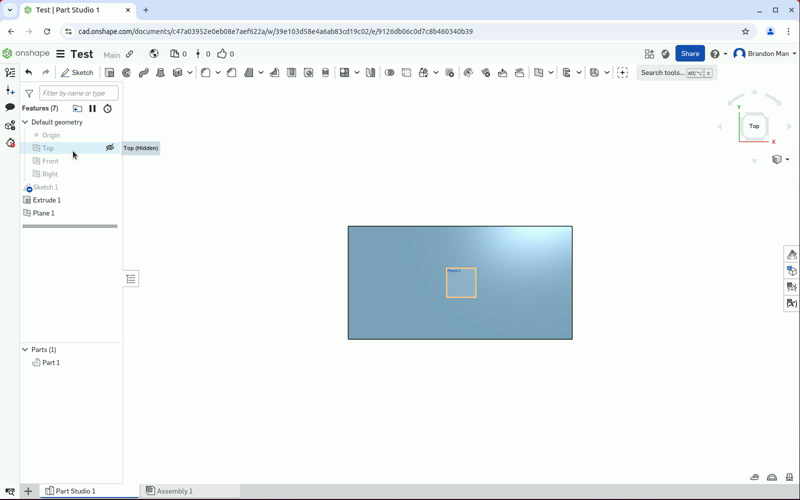
key(shift+s)
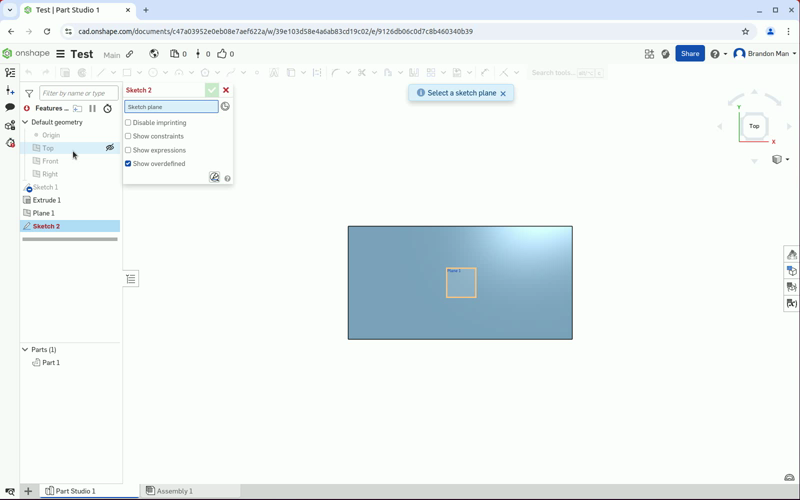
mouse_move(73, 215)
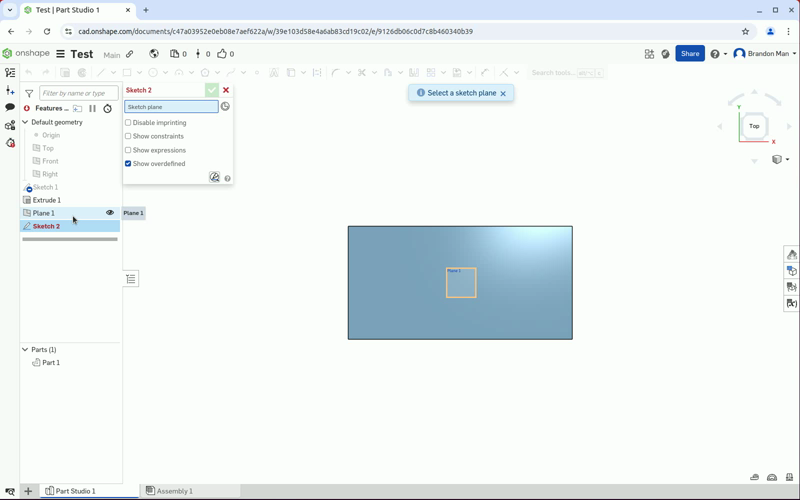
click(73, 215)
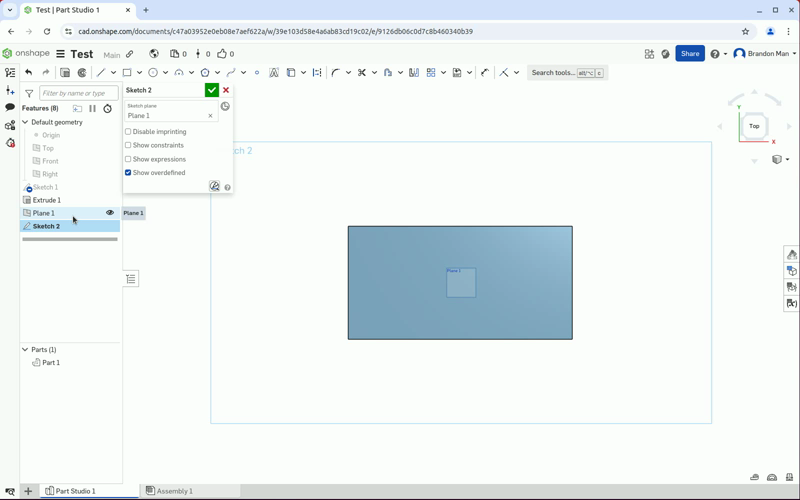
mouse_move(73, 352)
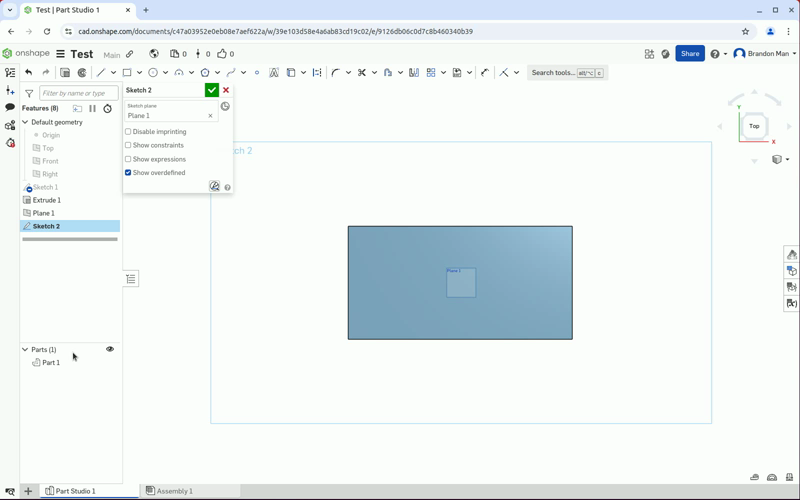
key(y)
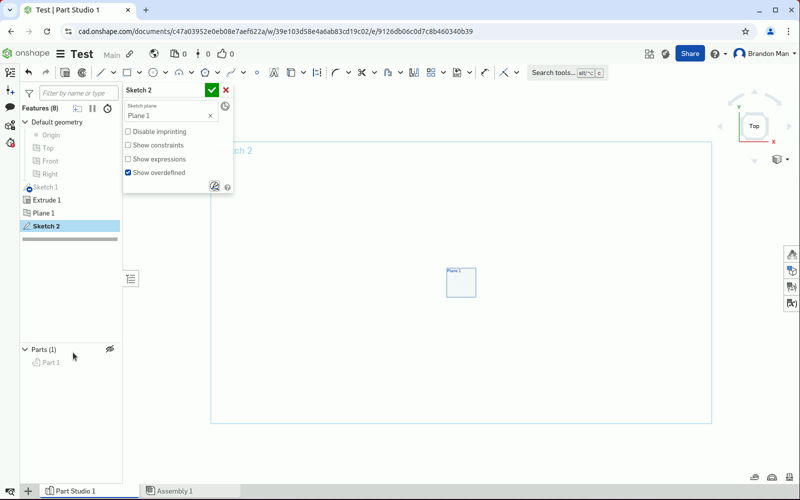
key(a)
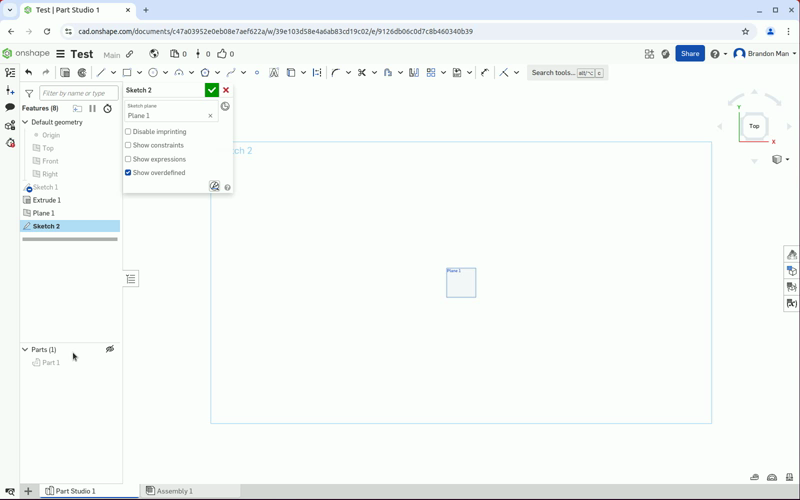
key_down(shift)
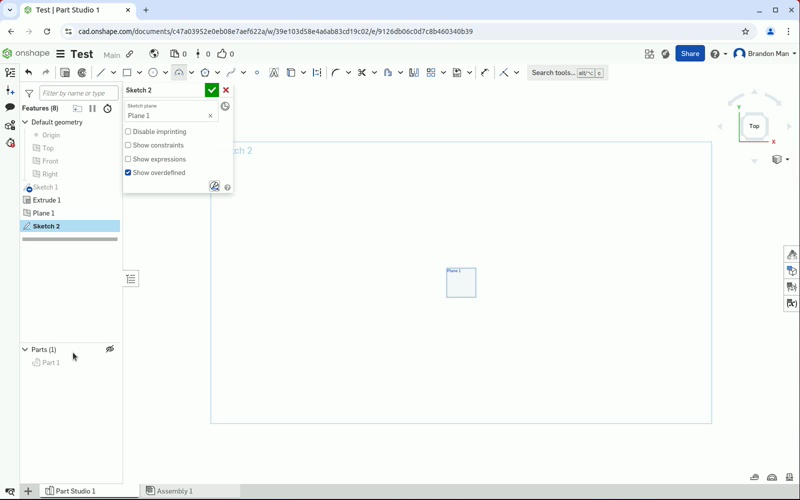
mouse_move(395, 308)
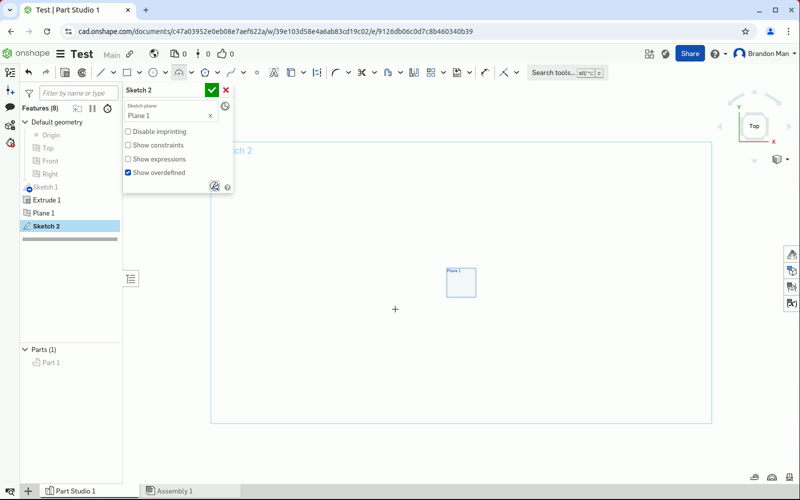
click(395, 308)
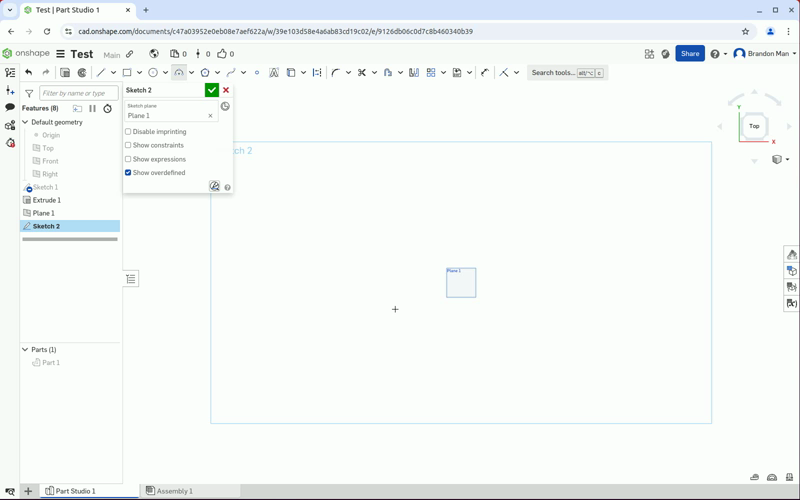
key_up(shift)
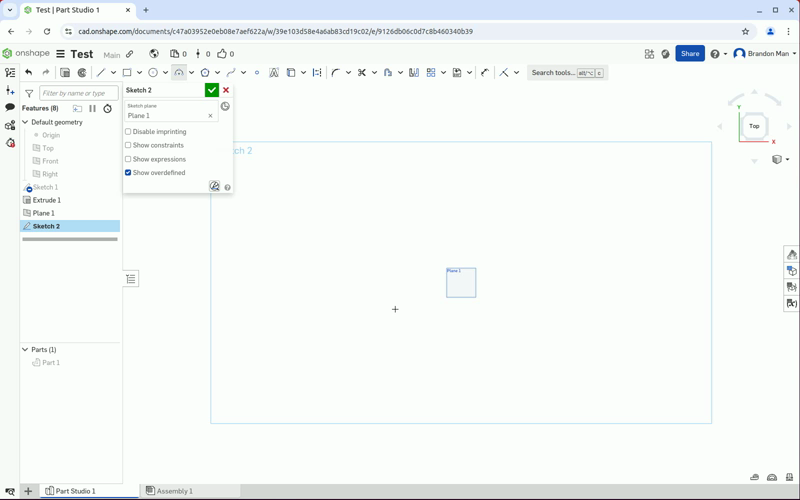
key_down(shift)
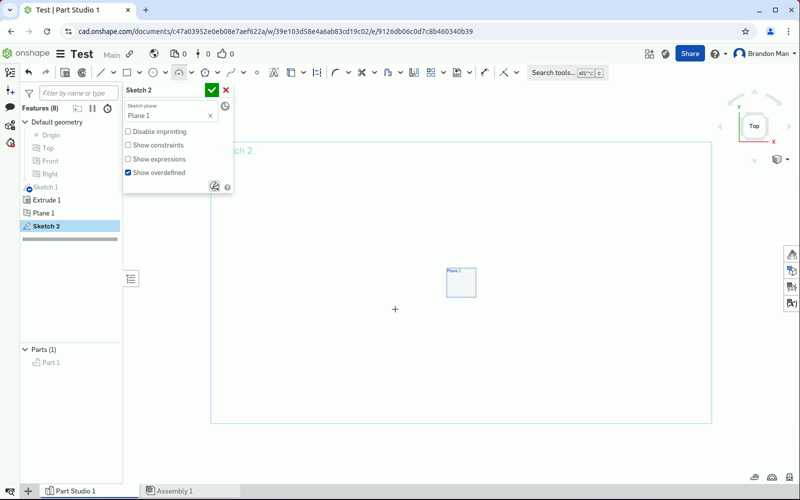
mouse_move(406, 319)
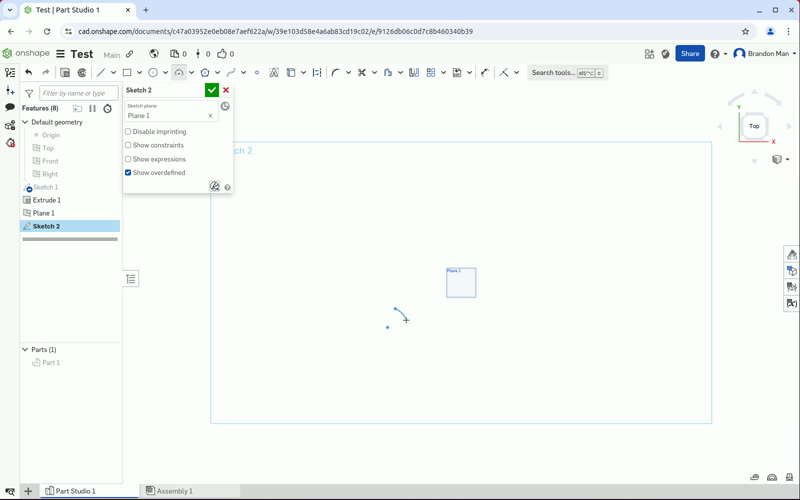
click(406, 319)
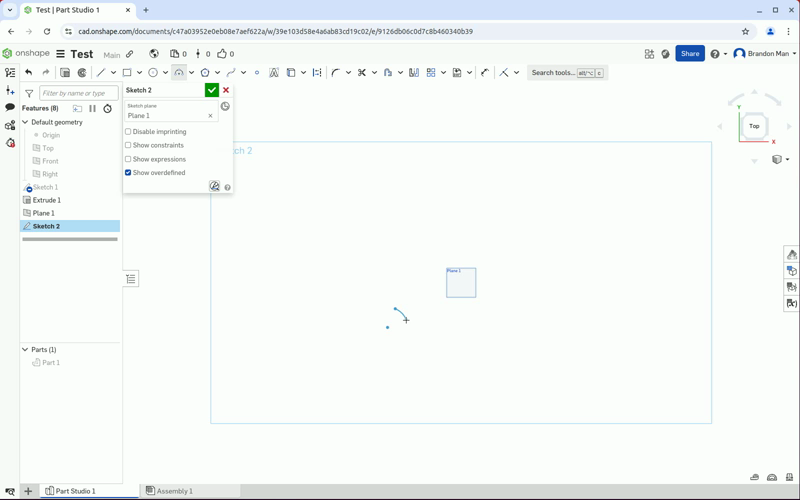
mouse_move(398, 316)
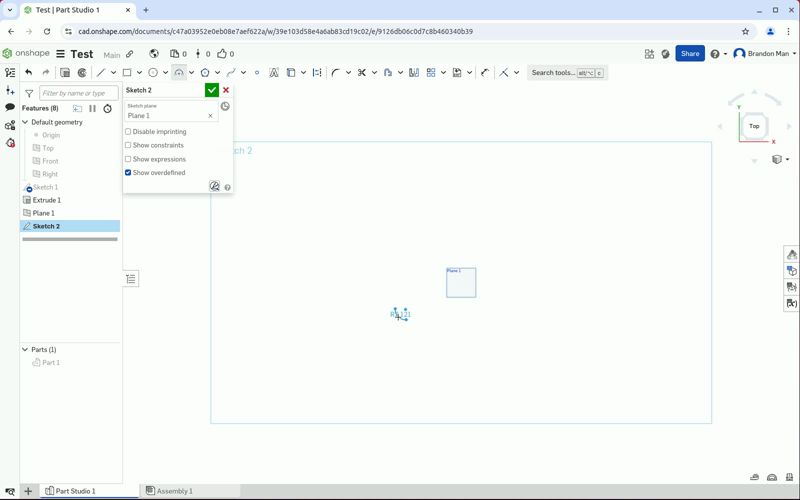
click(398, 316)
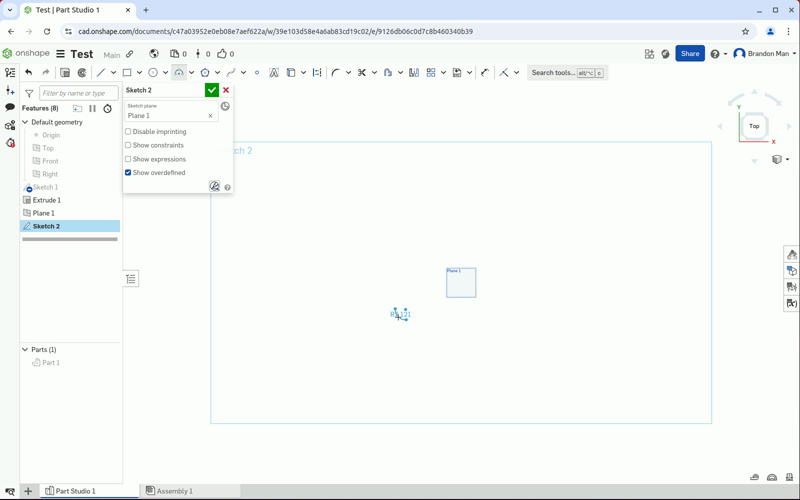
key_up(shift)
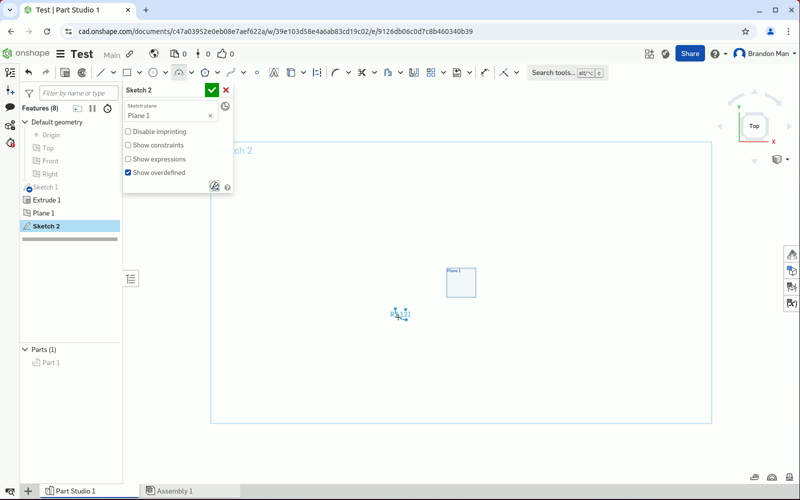
key(esc)
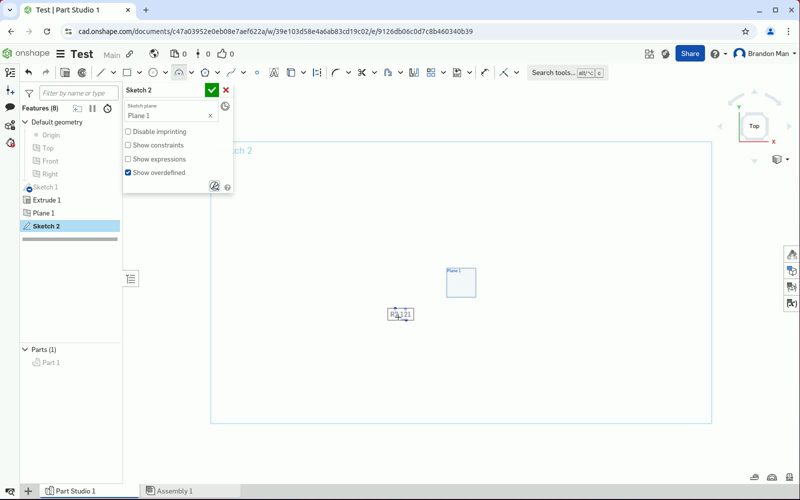
key(l)
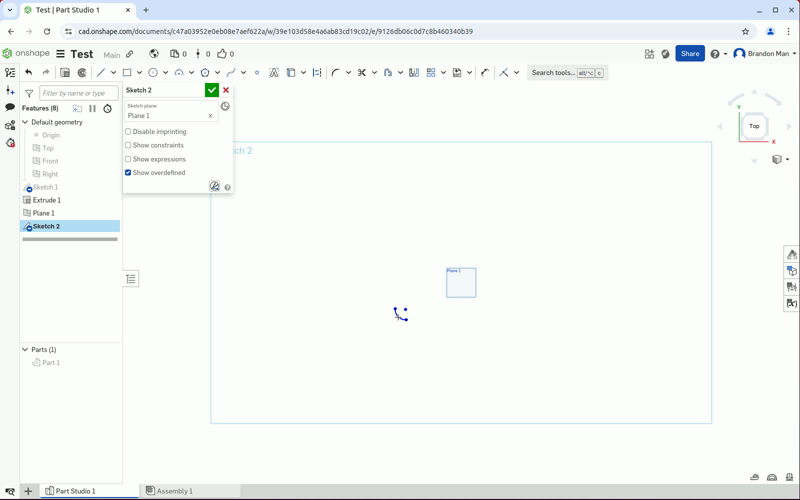
mouse_move(406, 319)
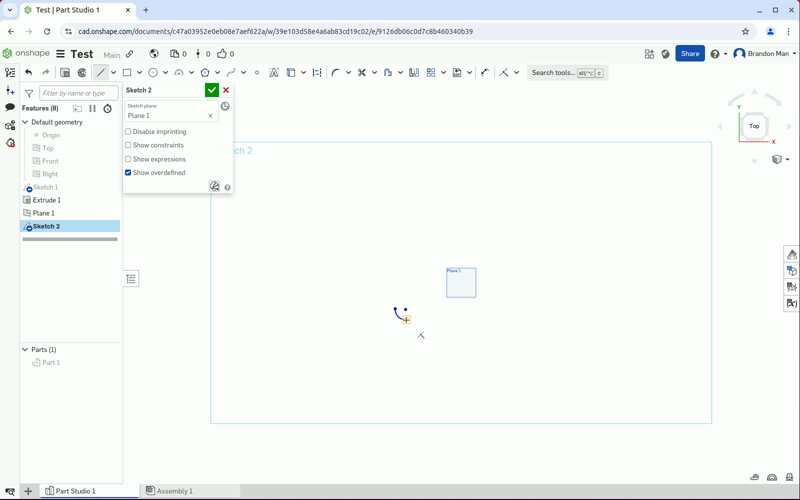
click(406, 319)
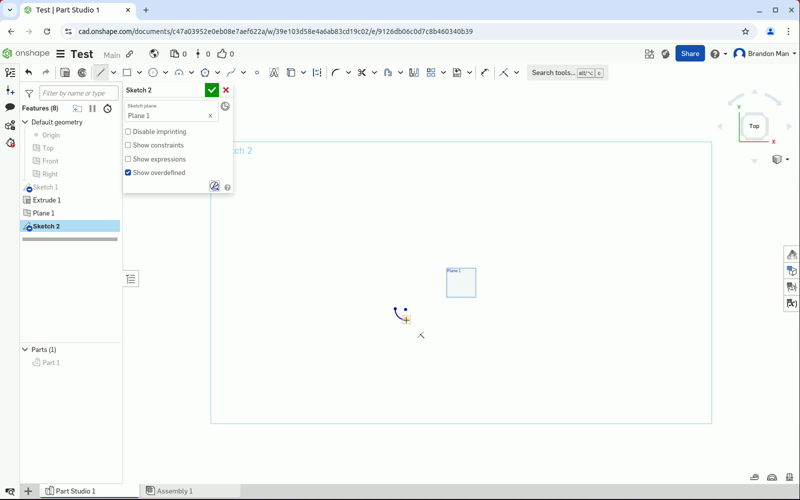
key_down(shift)
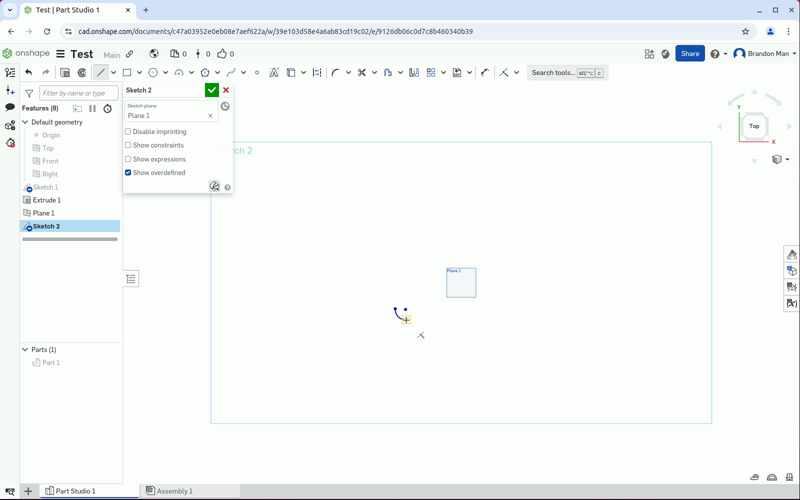
mouse_move(515, 319)
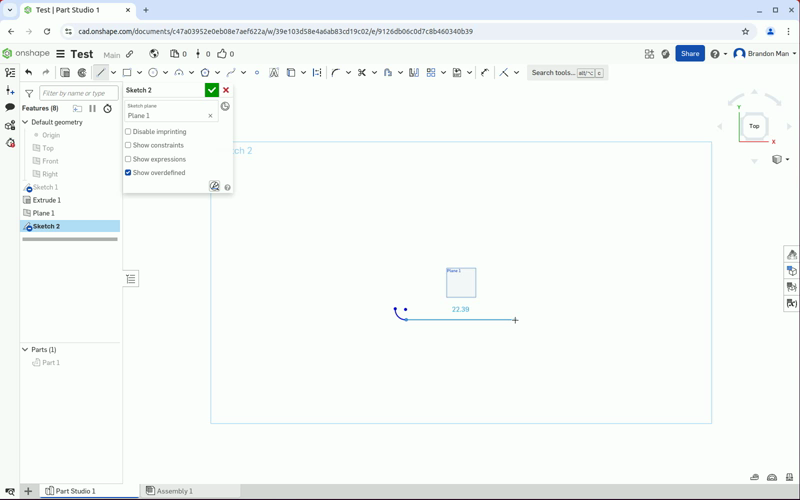
click(515, 319)
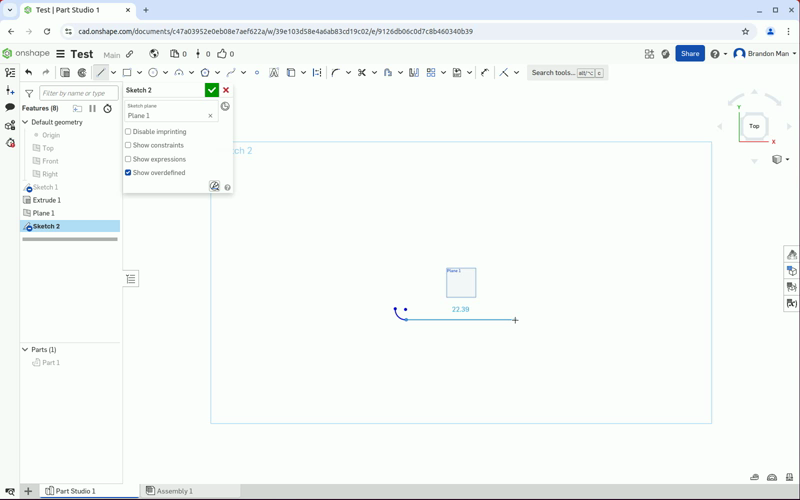
key_up(shift)
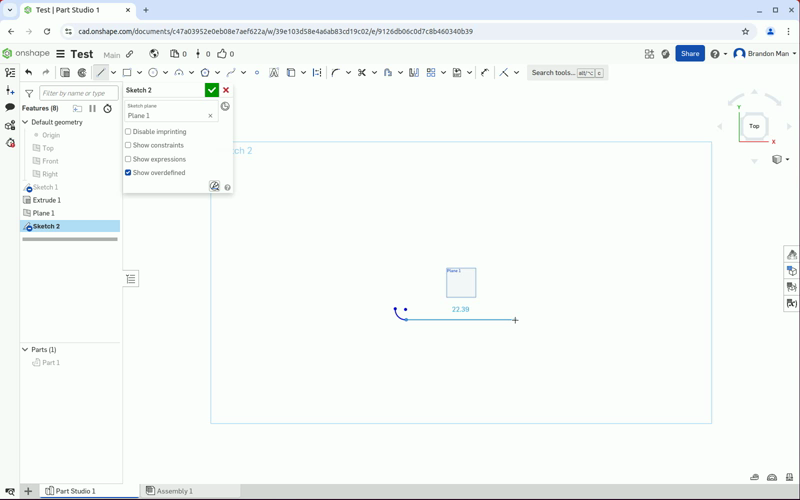
key(esc)
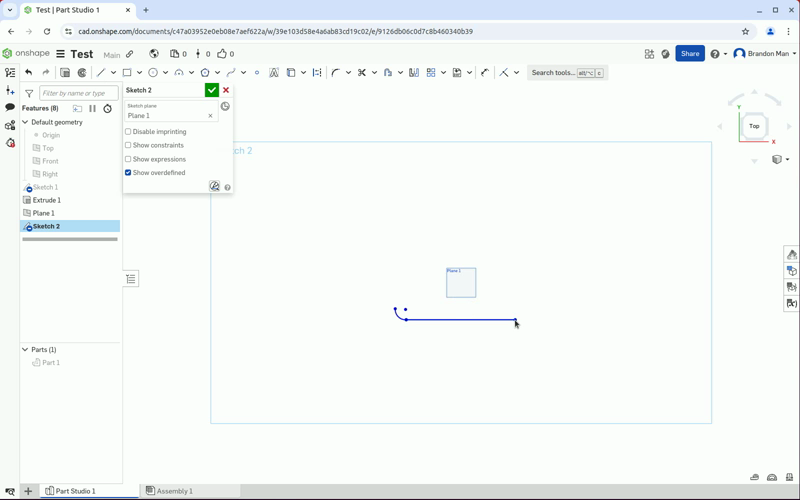
key(a)
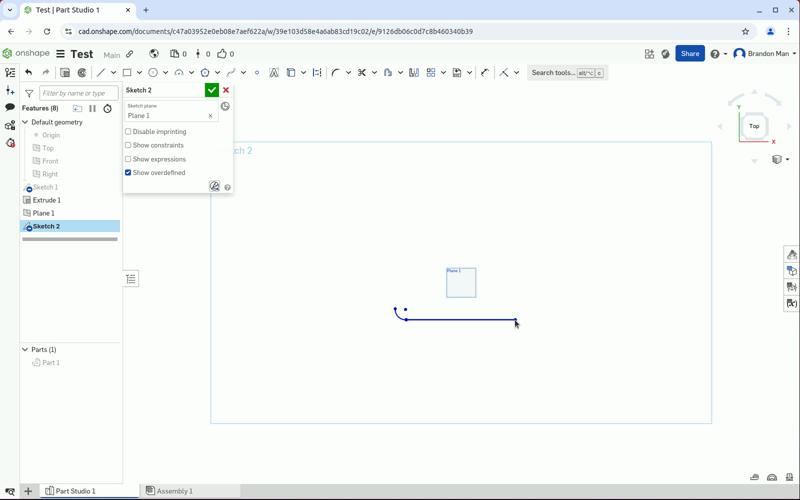
mouse_move(515, 319)
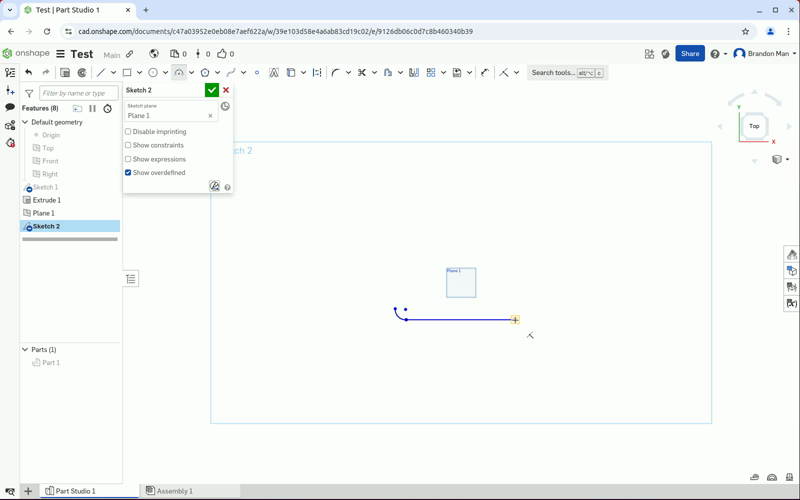
click(515, 319)
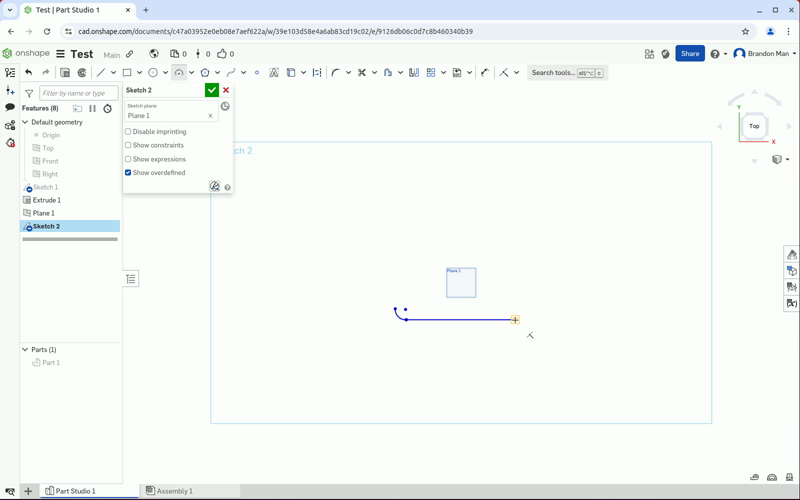
key_down(shift)
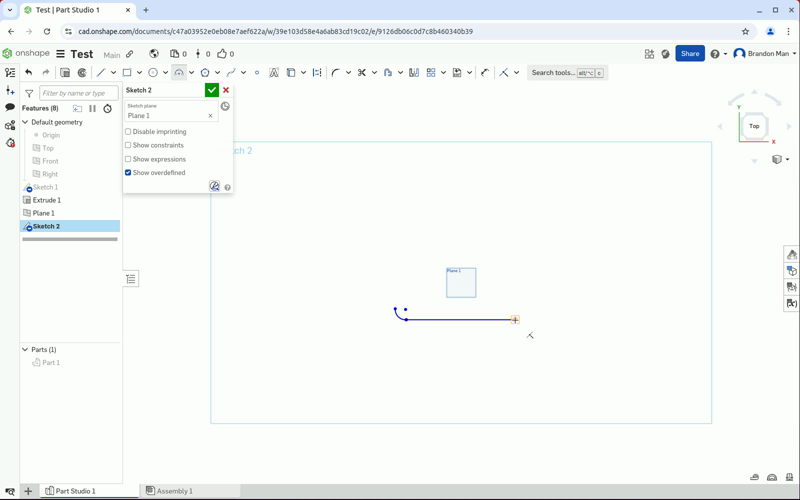
mouse_move(526, 308)
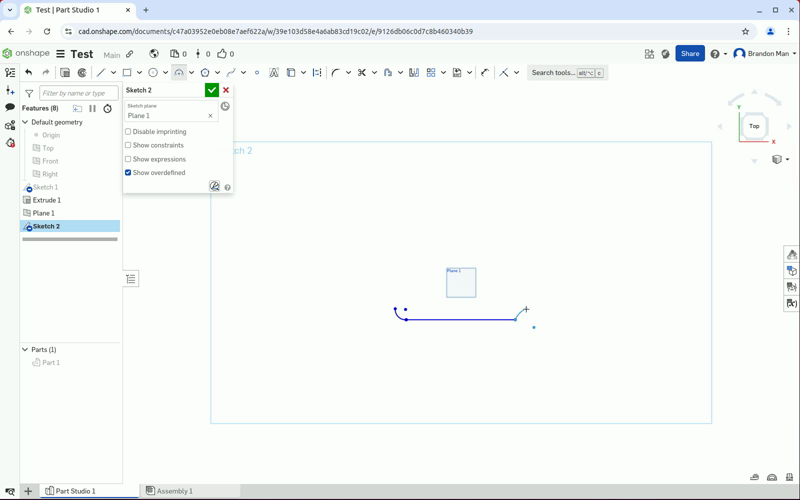
click(526, 308)
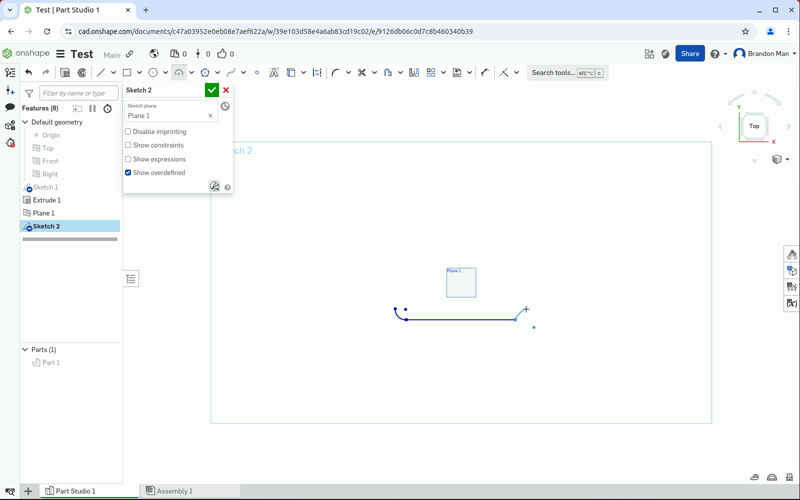
mouse_move(522, 316)
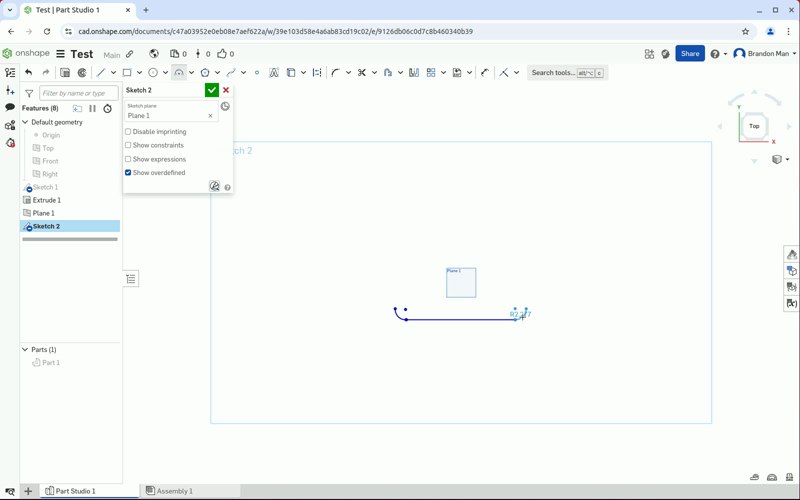
click(522, 316)
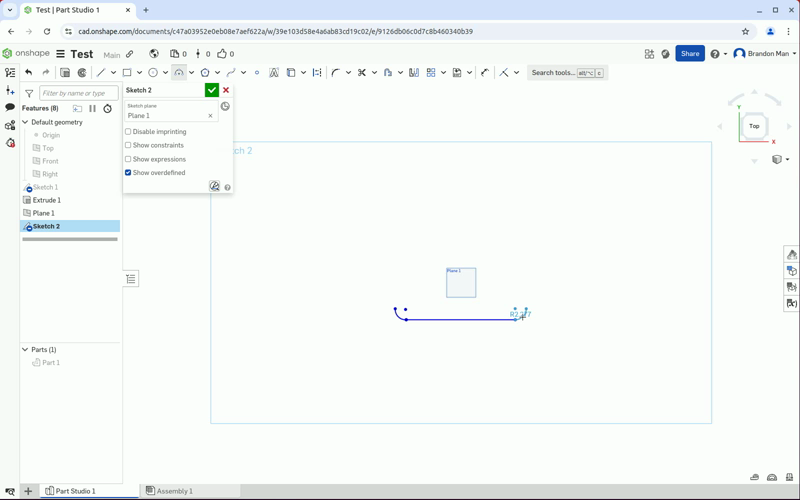
key_up(shift)
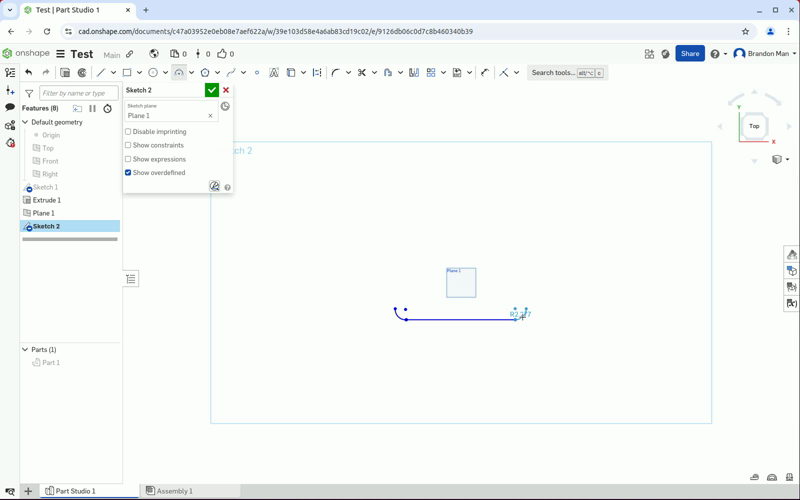
key(esc)
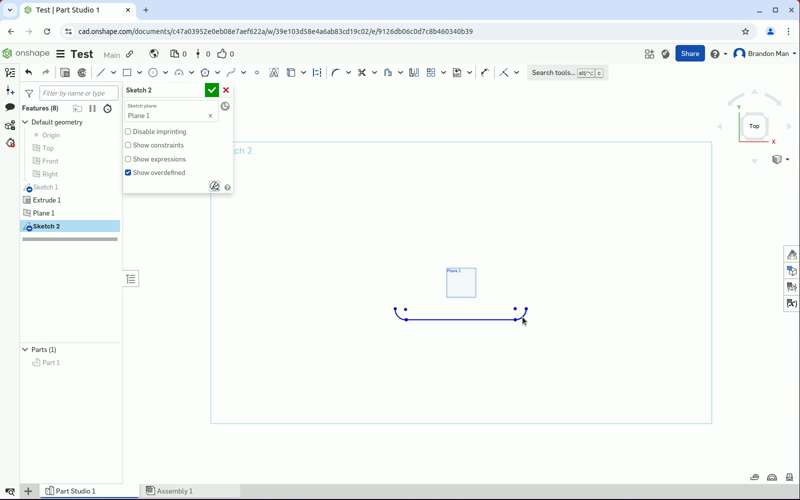
key(l)
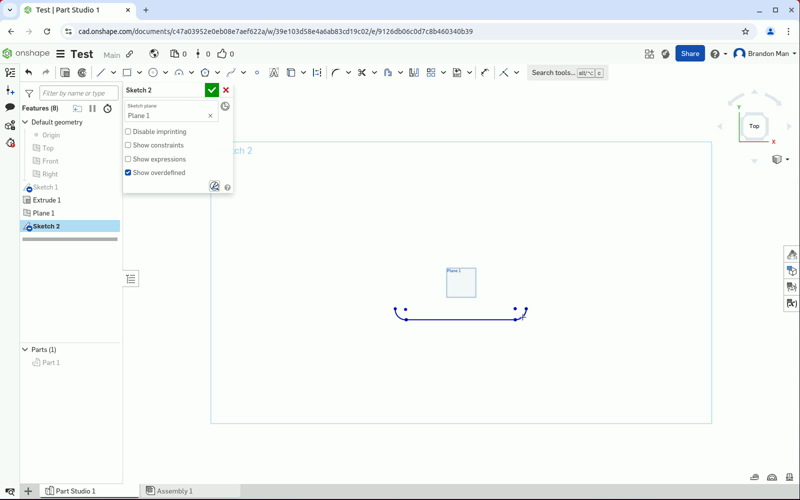
mouse_move(526, 308)
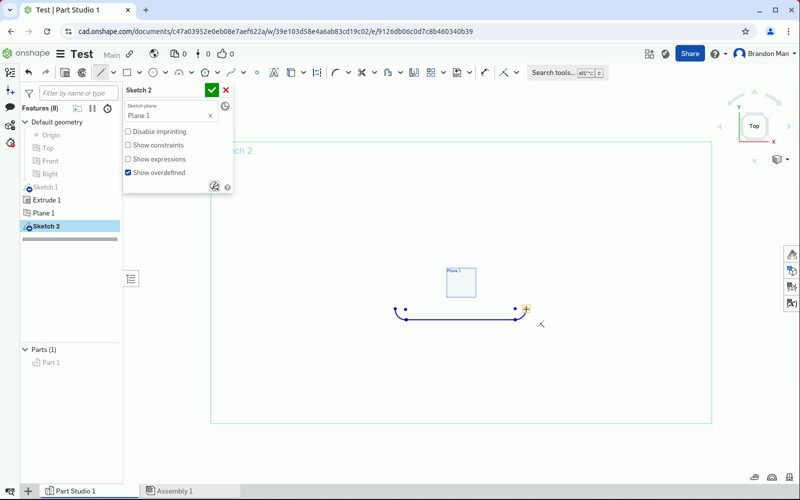
click(526, 308)
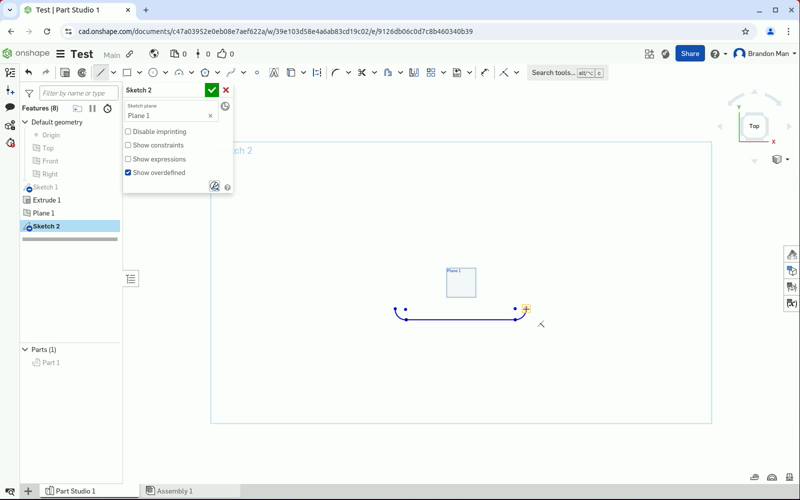
key_down(shift)
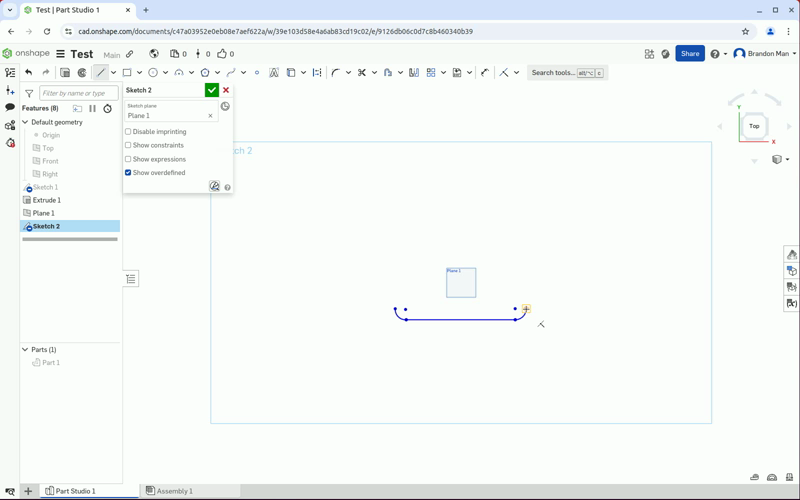
mouse_move(556, 308)
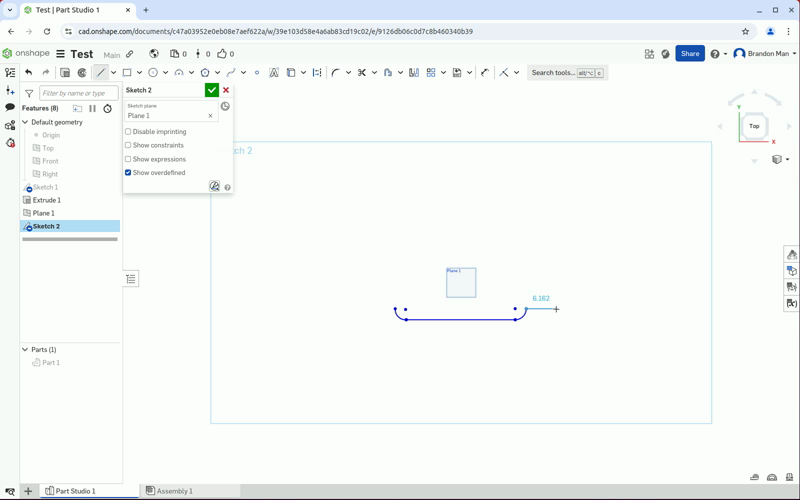
mouse_move(526, 256)
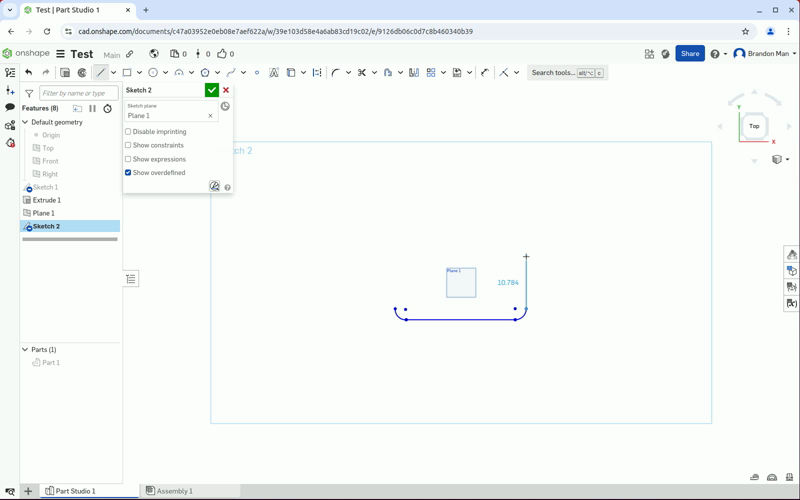
click(526, 256)
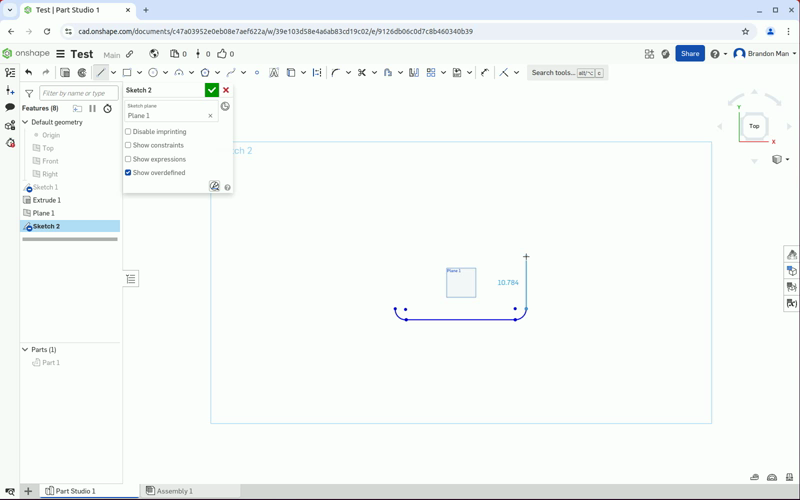
key_up(shift)
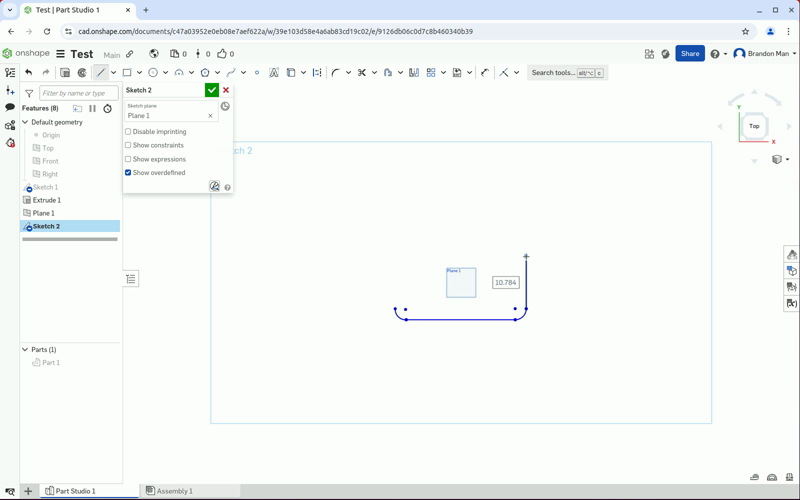
key(esc)
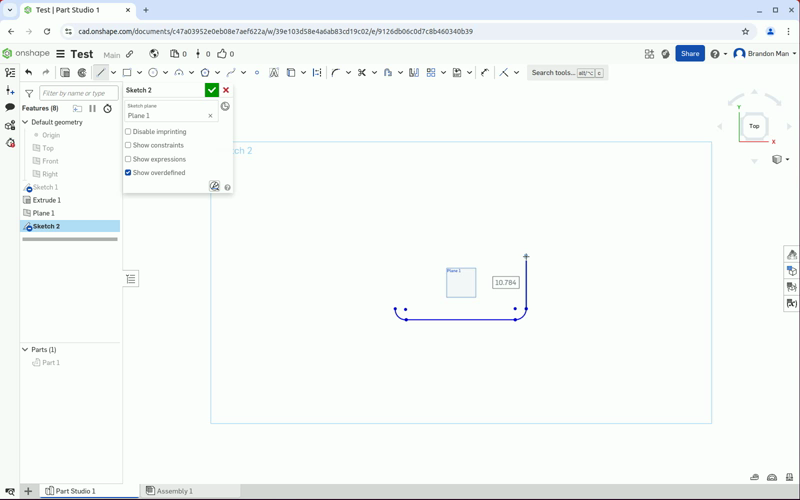
key(a)
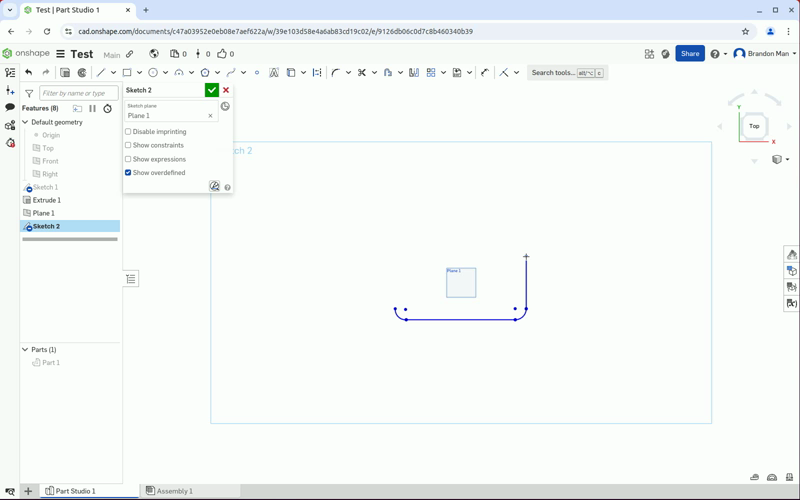
mouse_move(526, 256)
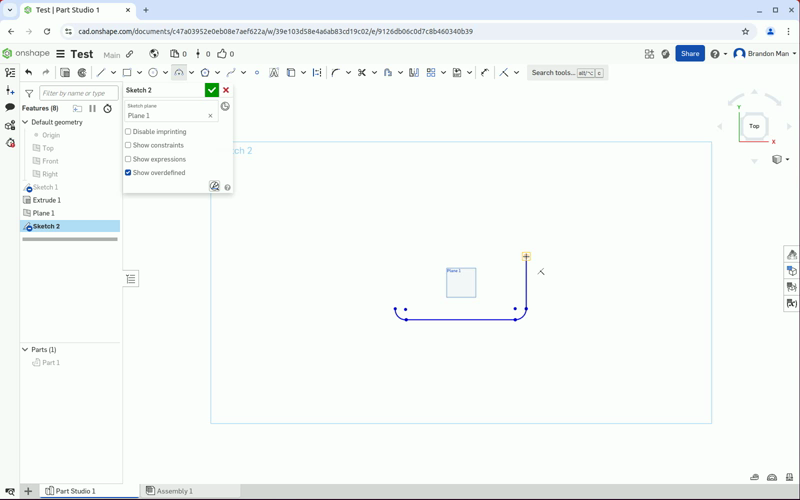
click(526, 256)
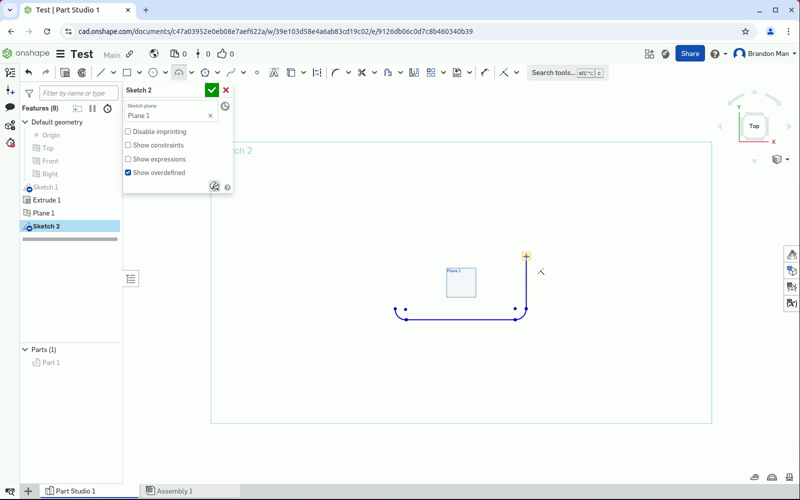
key_down(shift)
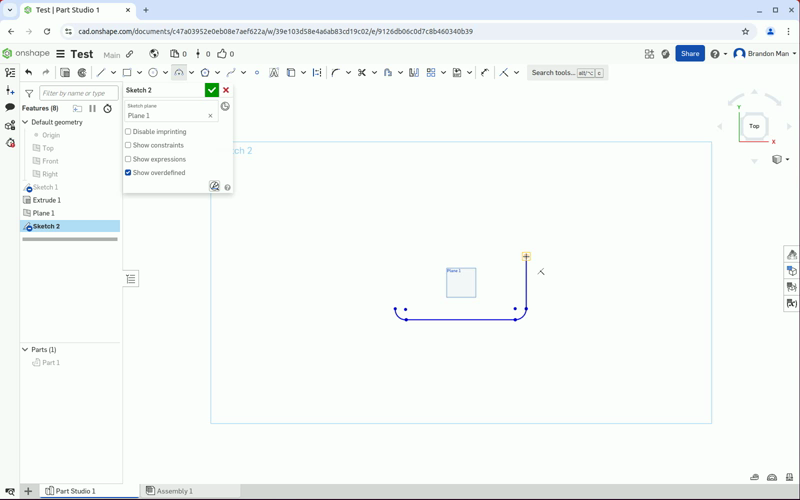
mouse_move(515, 245)
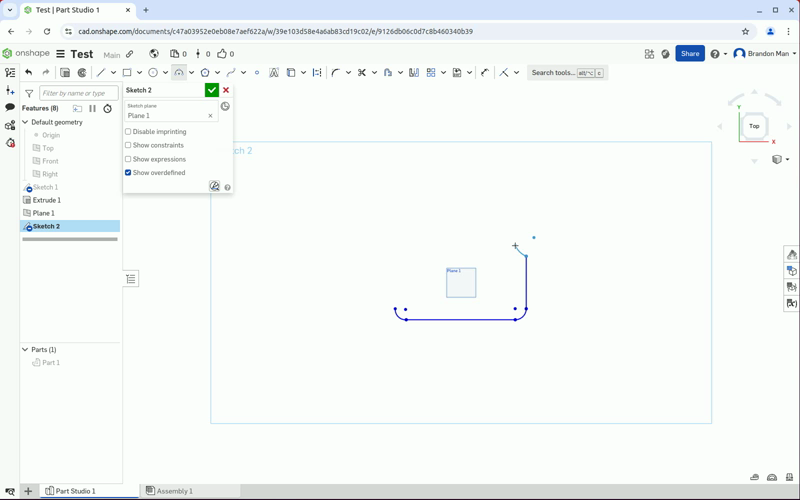
click(515, 245)
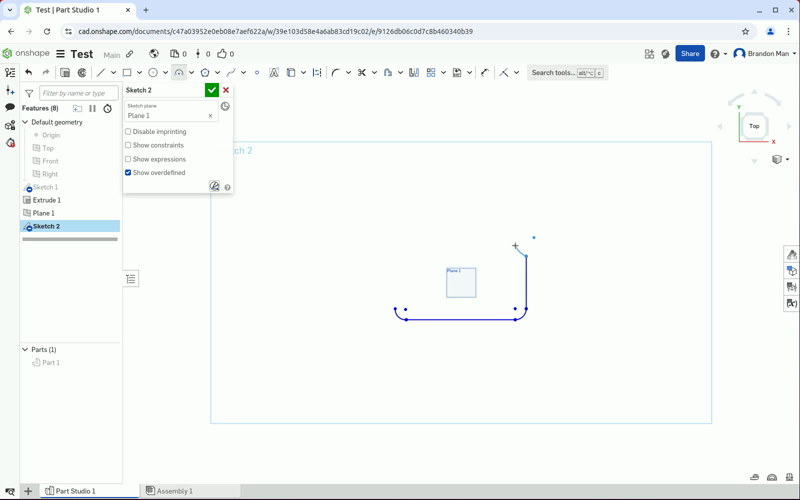
mouse_move(522, 248)
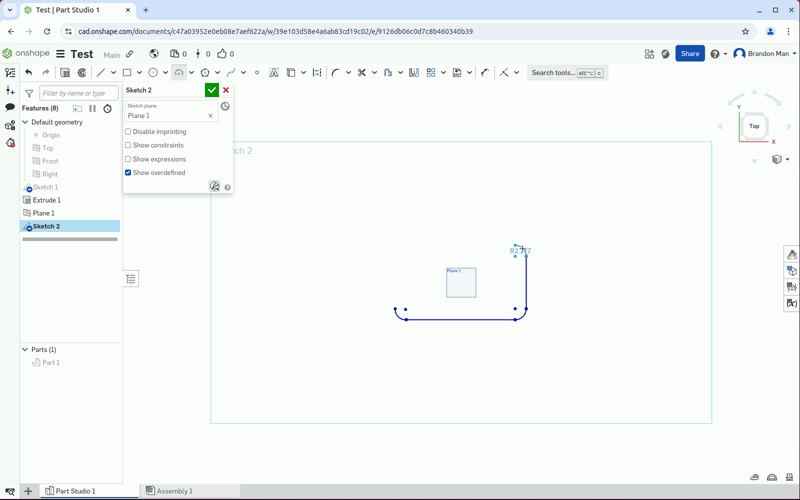
click(522, 248)
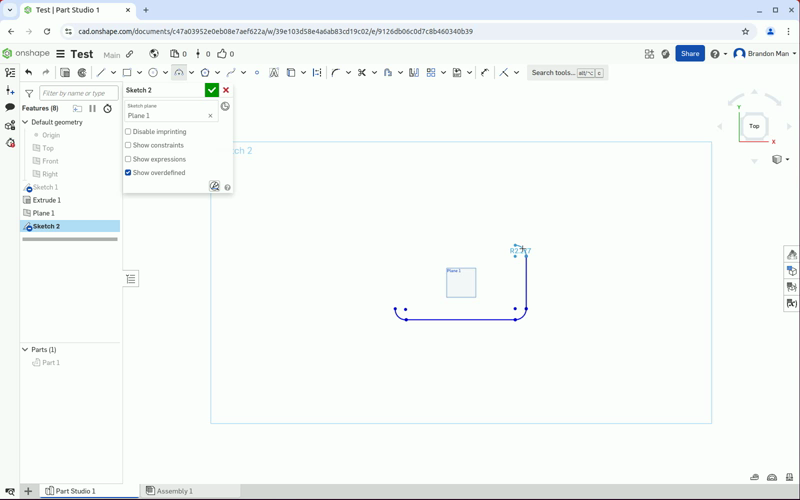
key_up(shift)
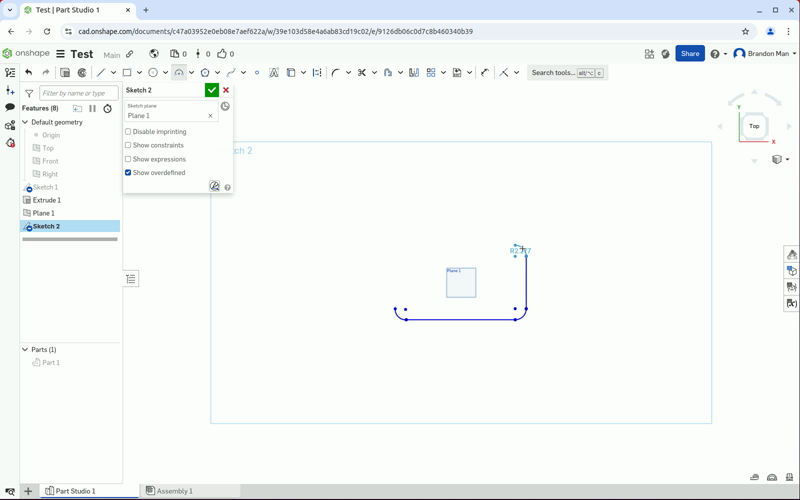
key(esc)
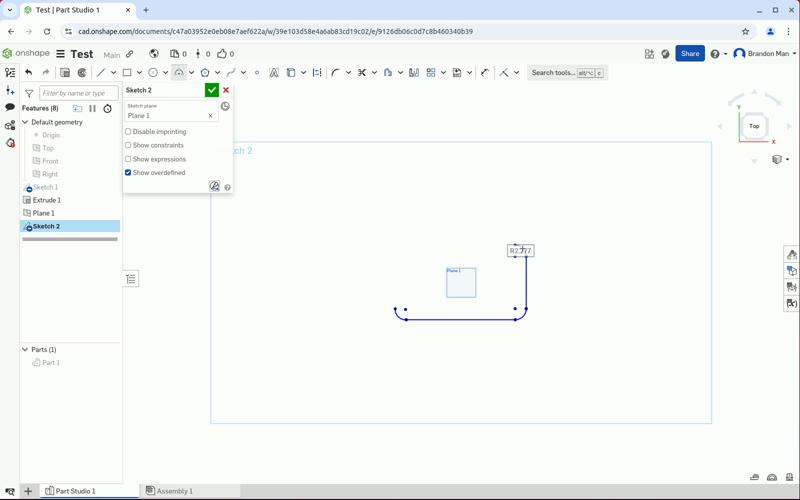
key(l)
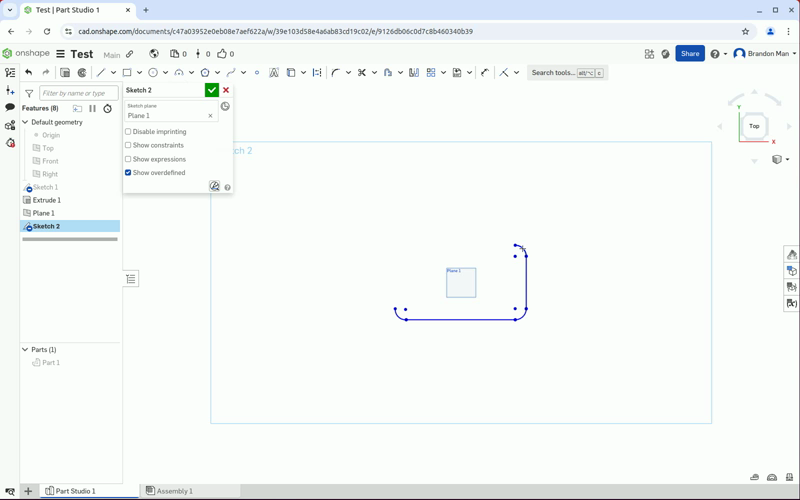
mouse_move(515, 245)
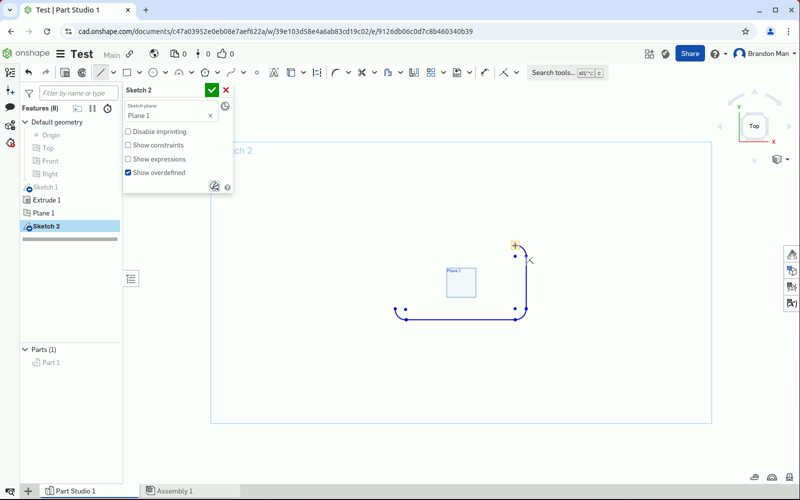
click(515, 245)
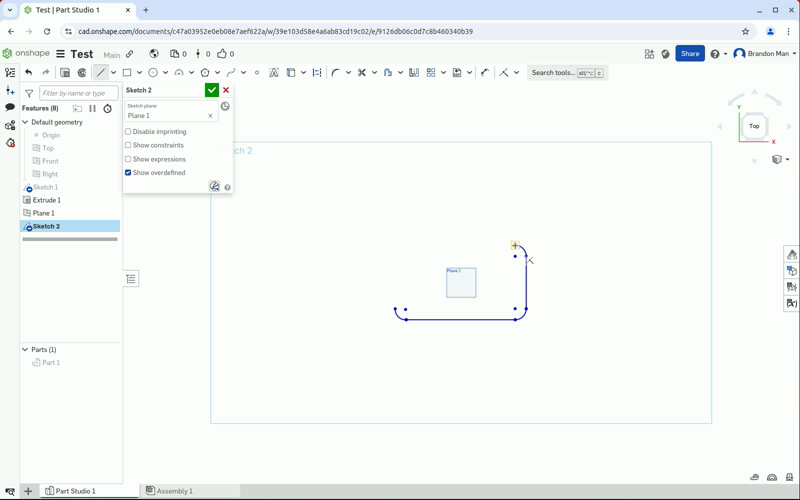
key_down(shift)
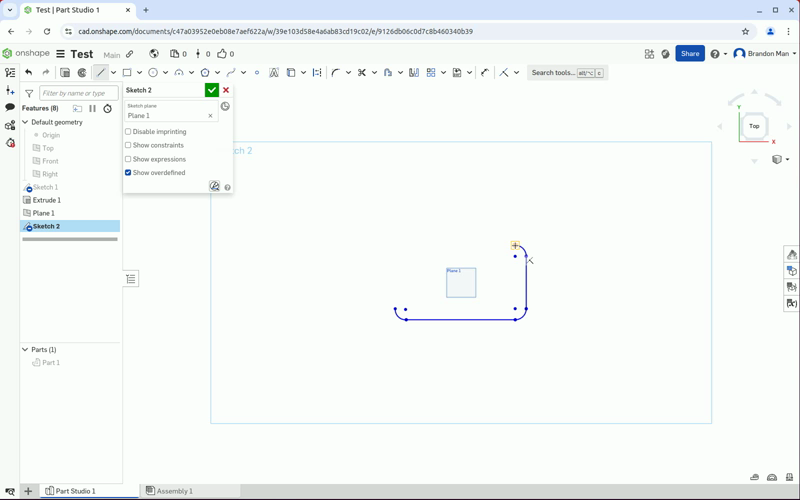
mouse_move(406, 245)
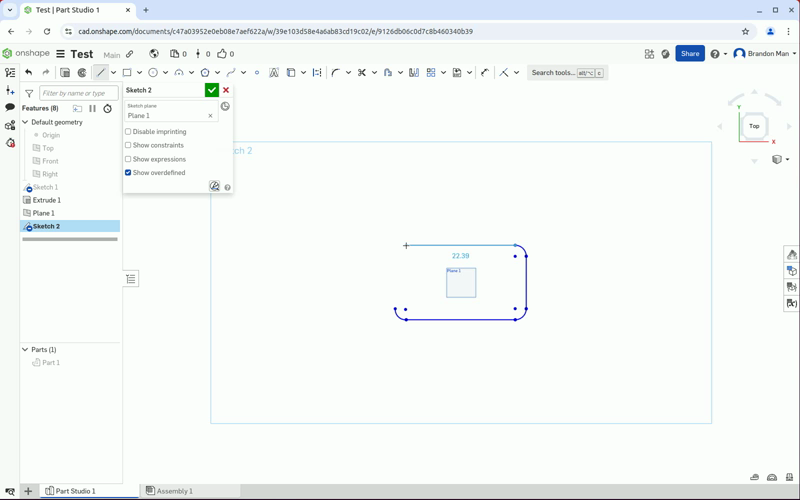
click(406, 245)
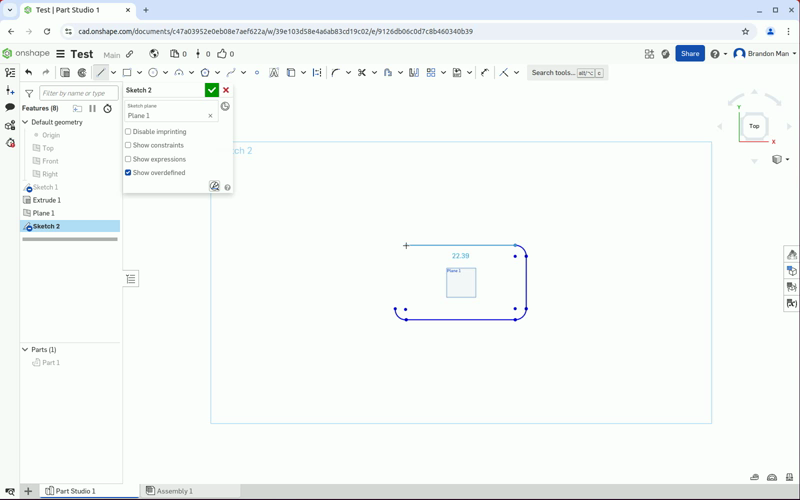
key_up(shift)
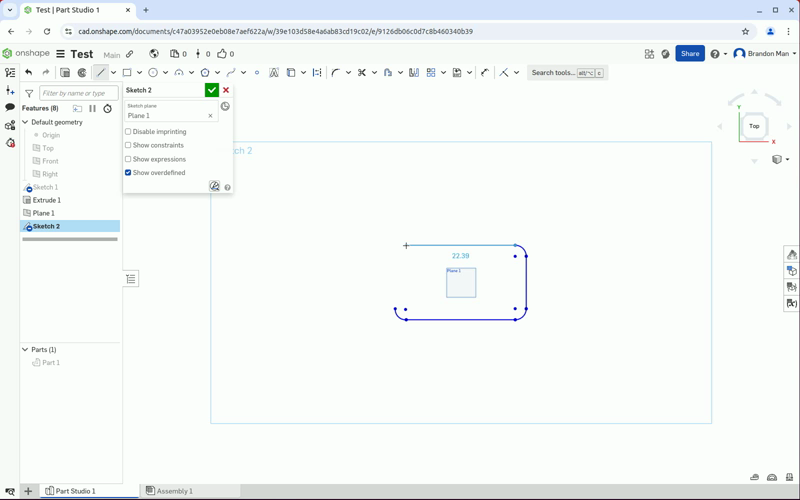
key(esc)
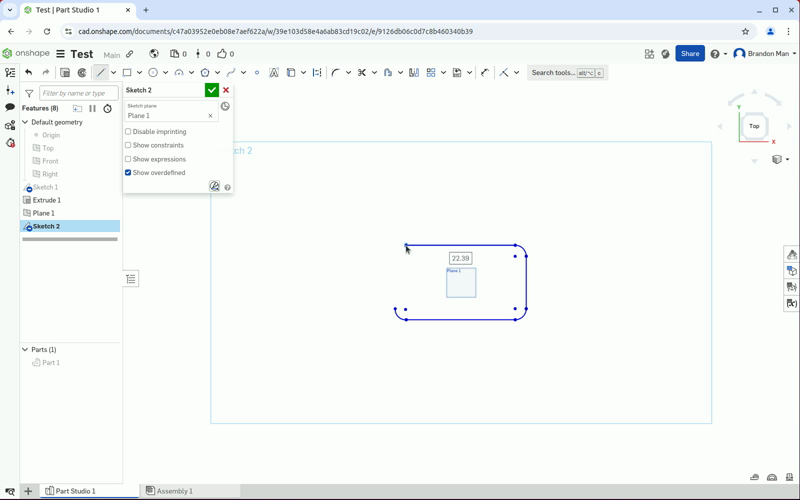
key(a)
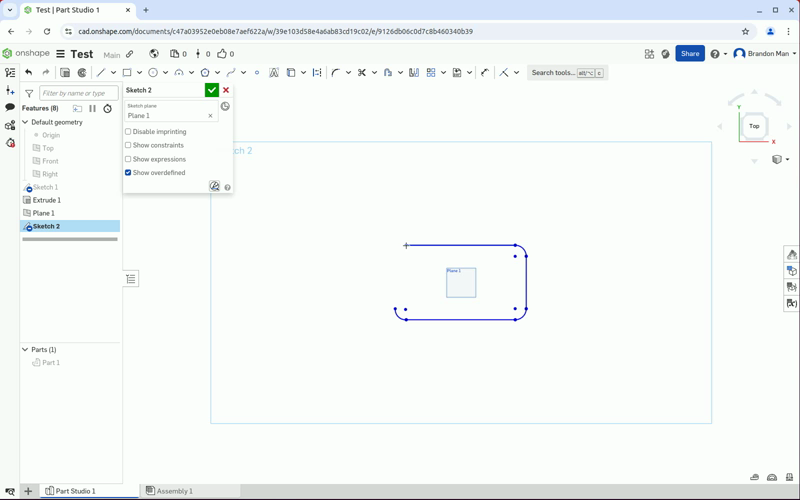
mouse_move(406, 245)
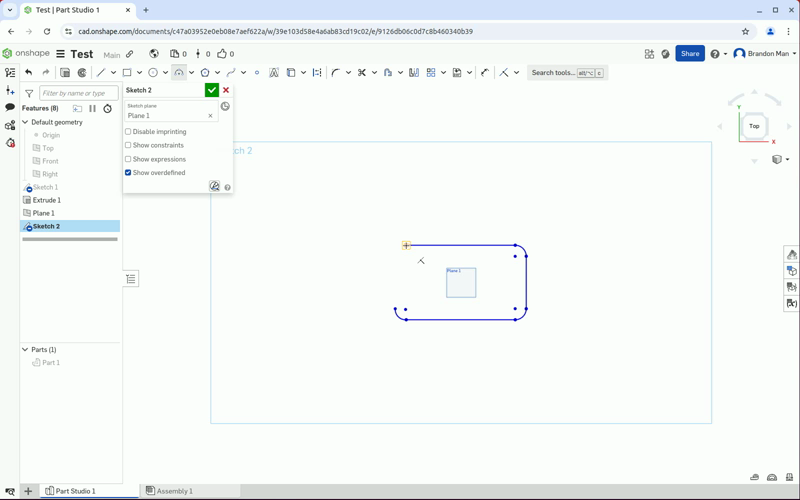
click(406, 245)
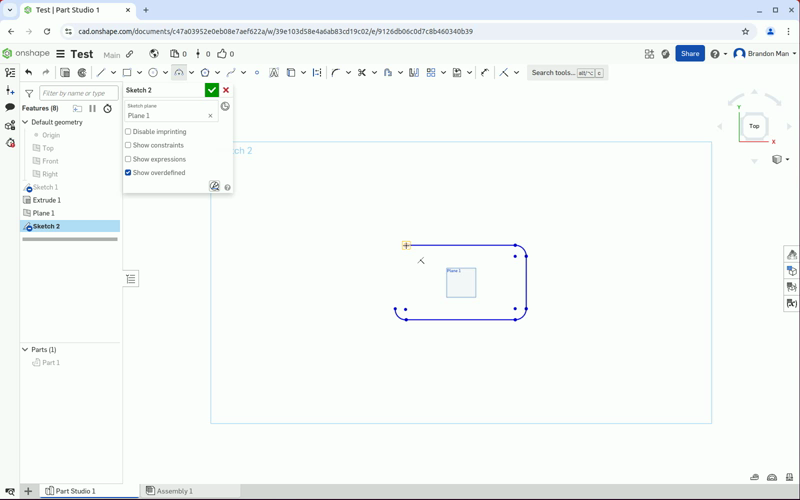
key_down(shift)
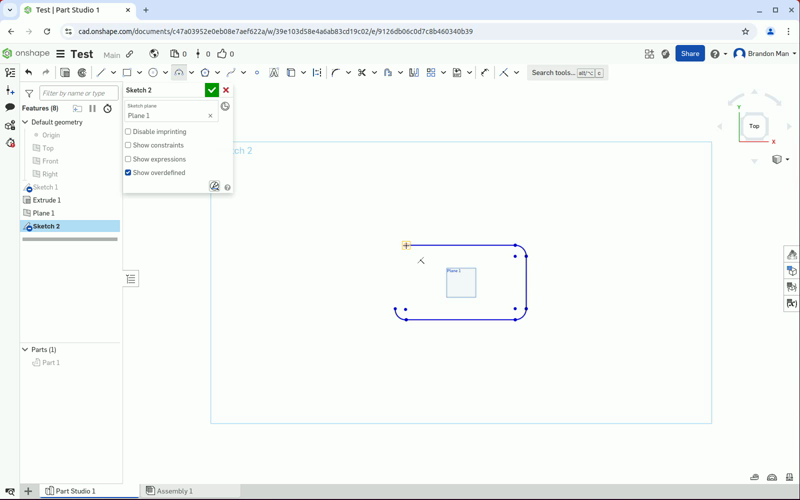
mouse_move(395, 256)
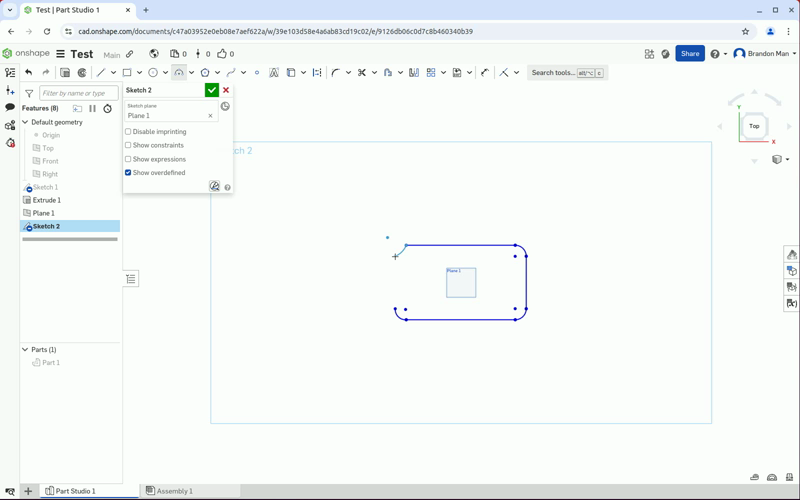
click(395, 256)
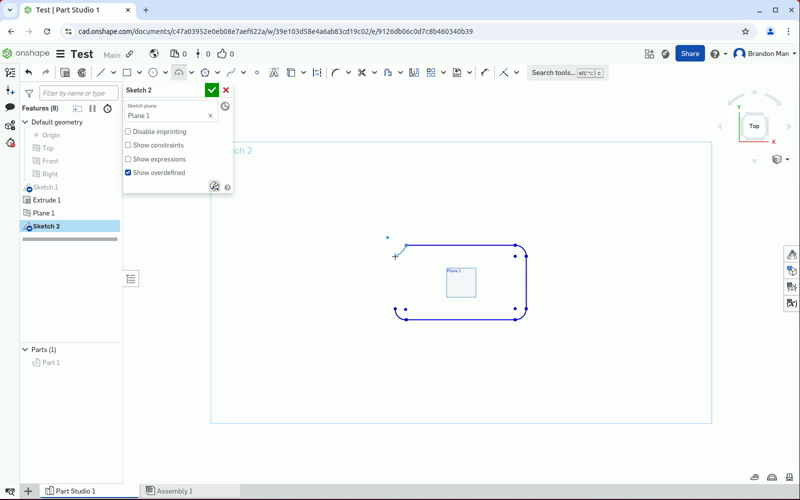
mouse_move(398, 248)
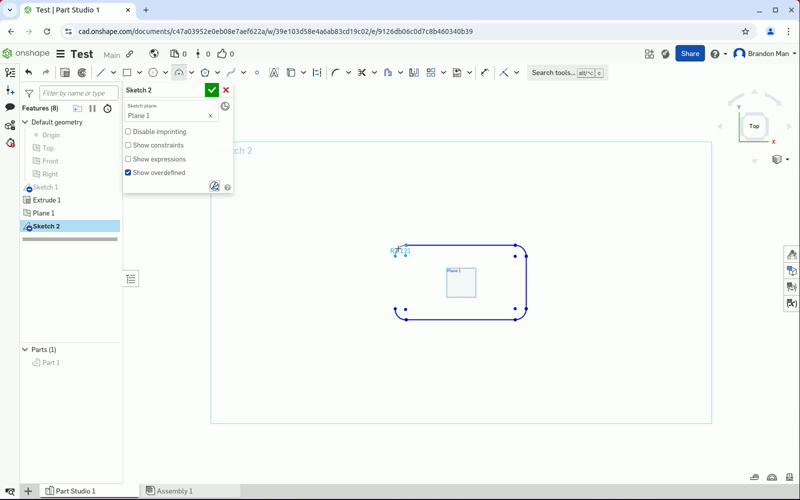
click(398, 248)
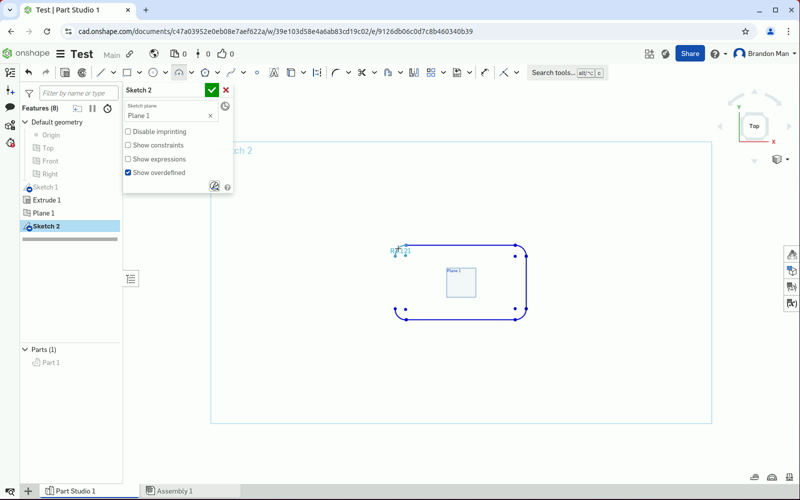
key_up(shift)
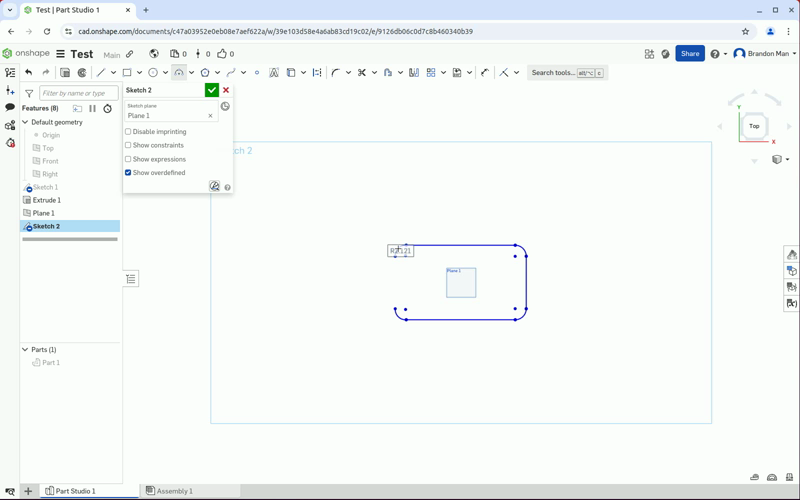
key(esc)
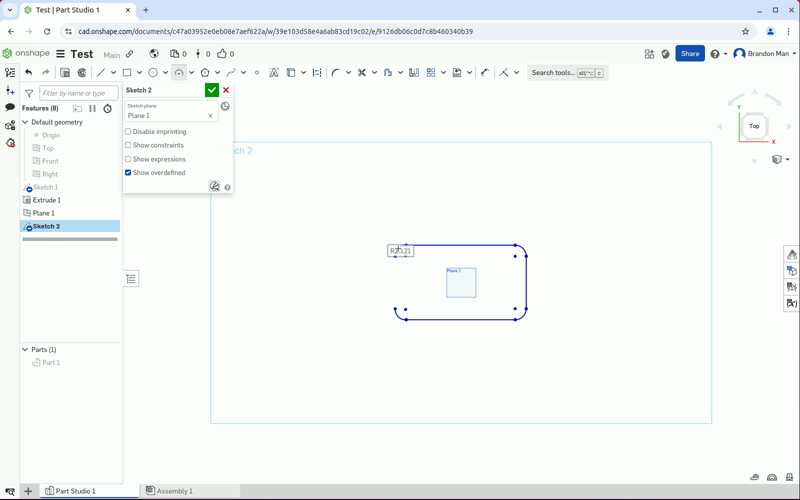
key(l)
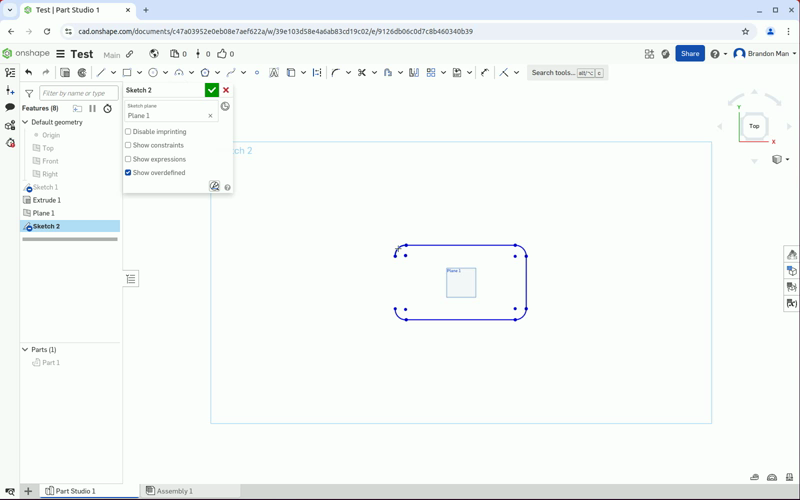
mouse_move(395, 256)
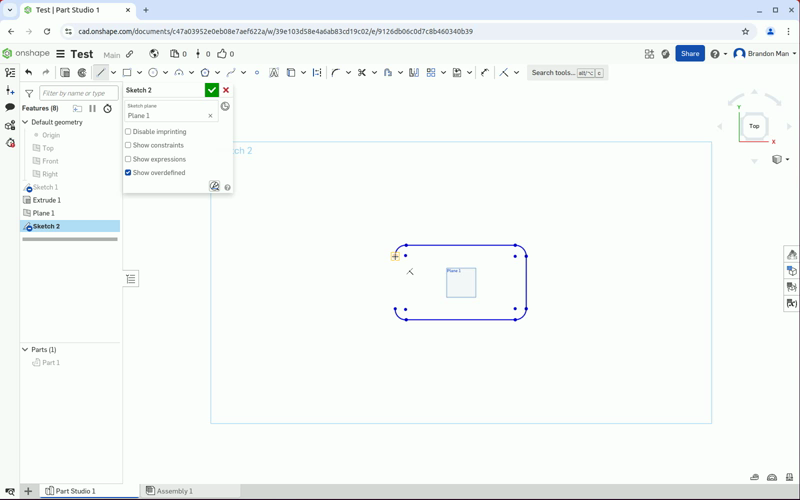
click(395, 256)
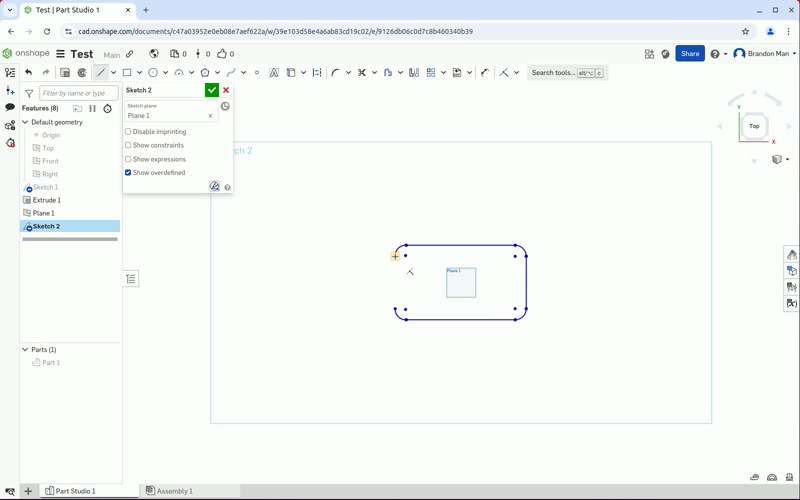
mouse_move(425, 256)
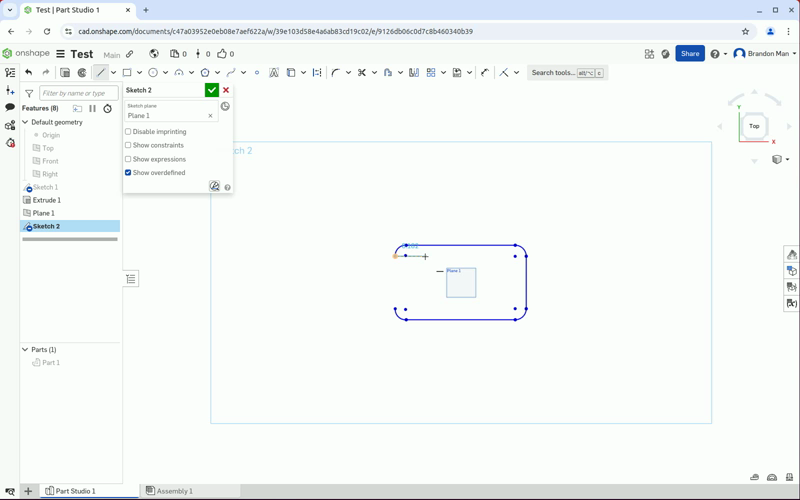
key_down(shift)
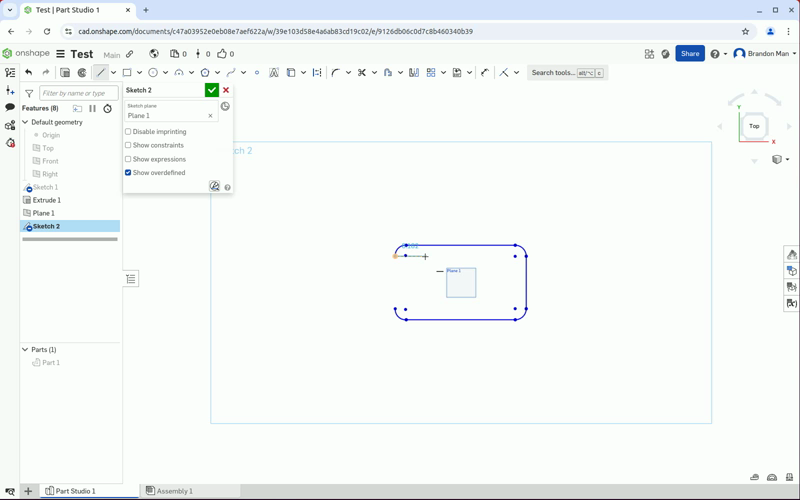
mouse_move(395, 308)
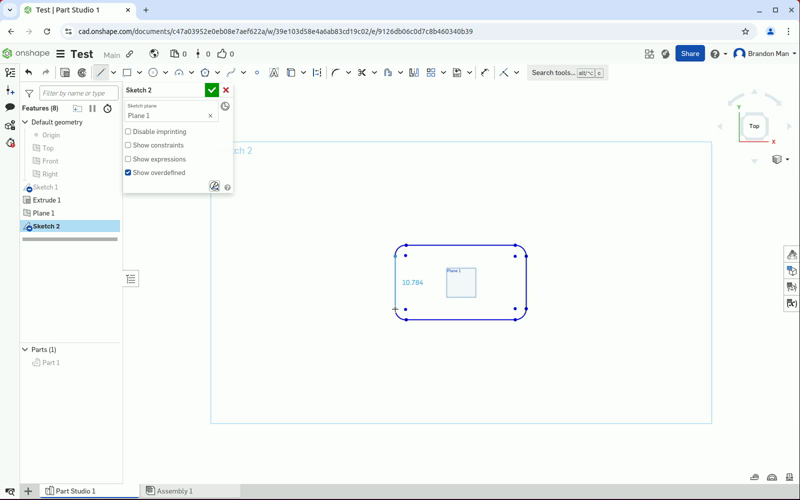
key_up(shift)
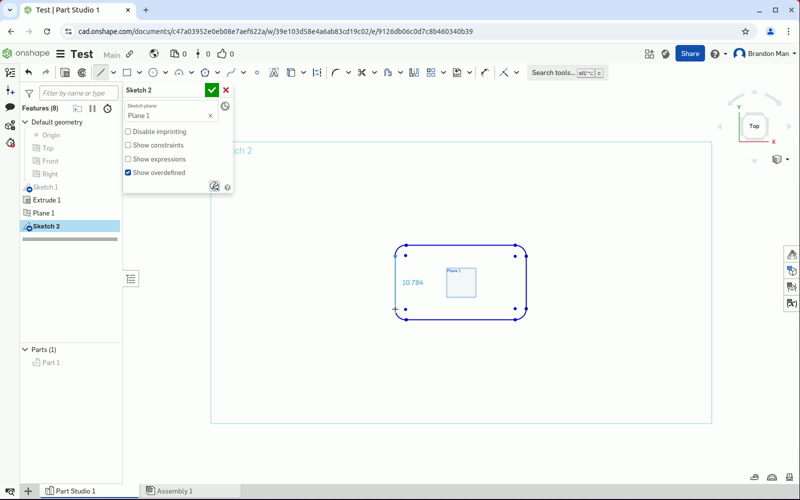
click(395, 308)
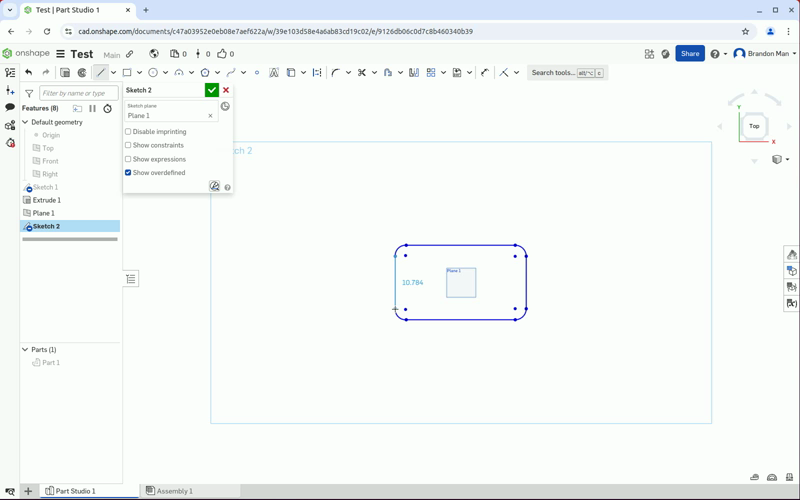
key(esc)
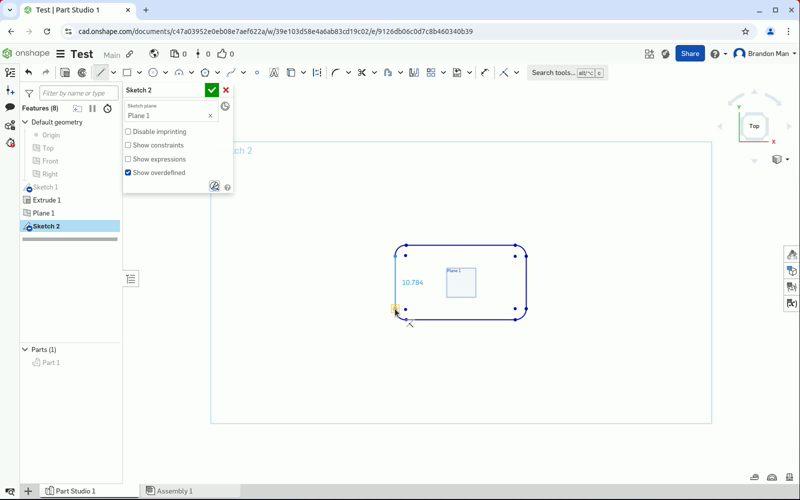
mouse_move(494, 291)
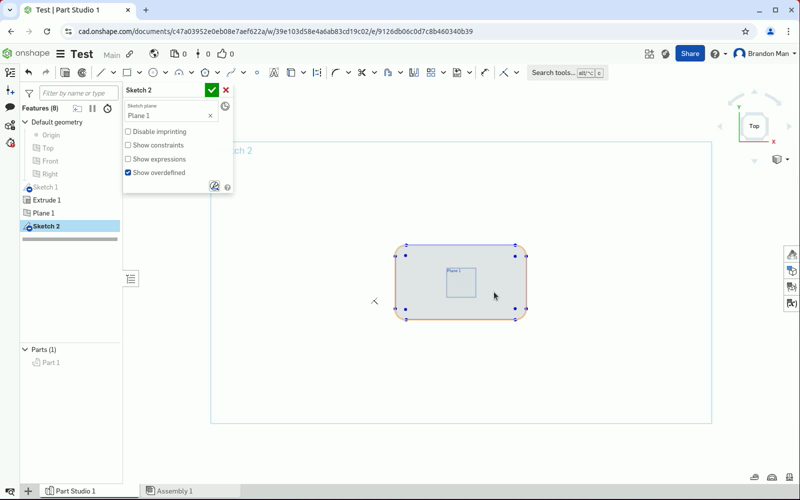
click(494, 291)
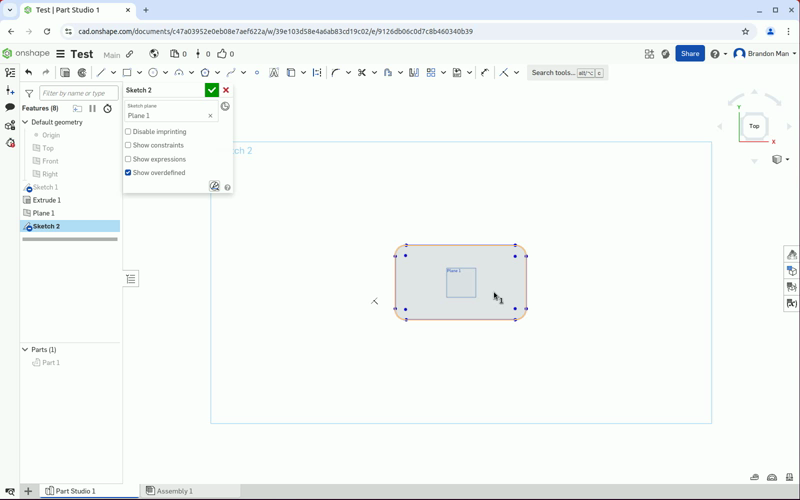
mouse_move(73, 352)
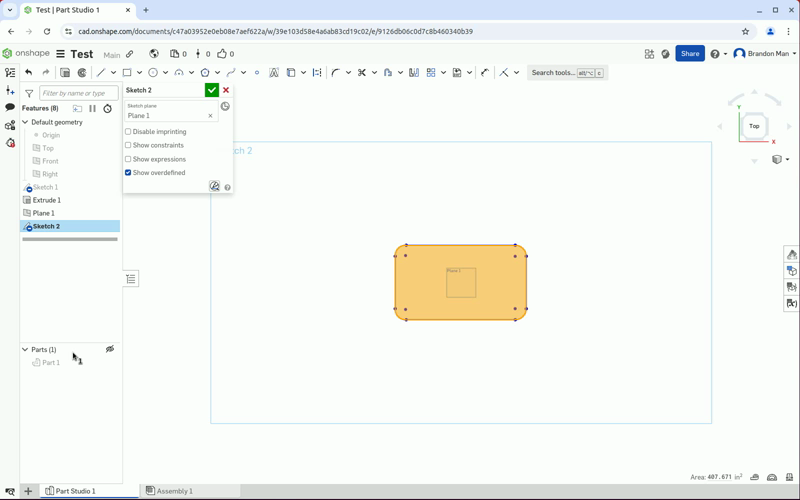
key(shift+y)
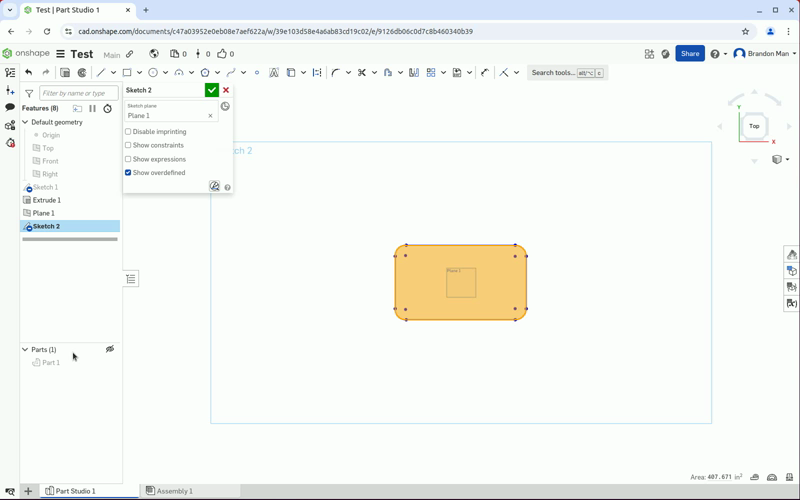
key(shift+e)
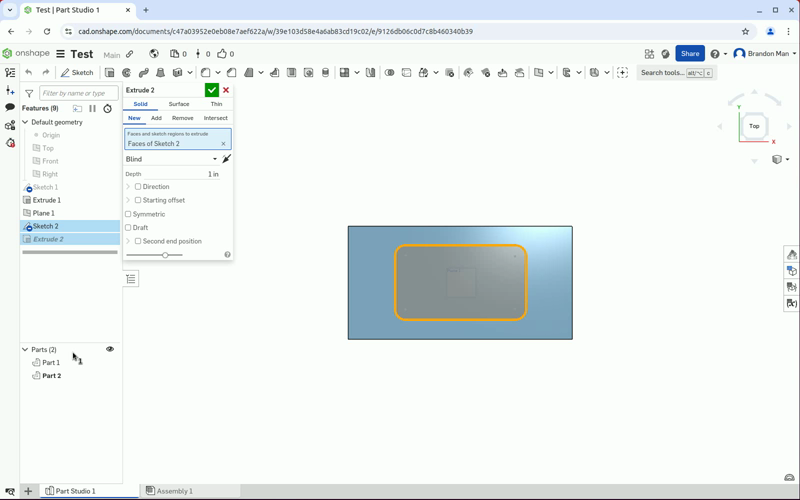
mouse_move(143, 106)
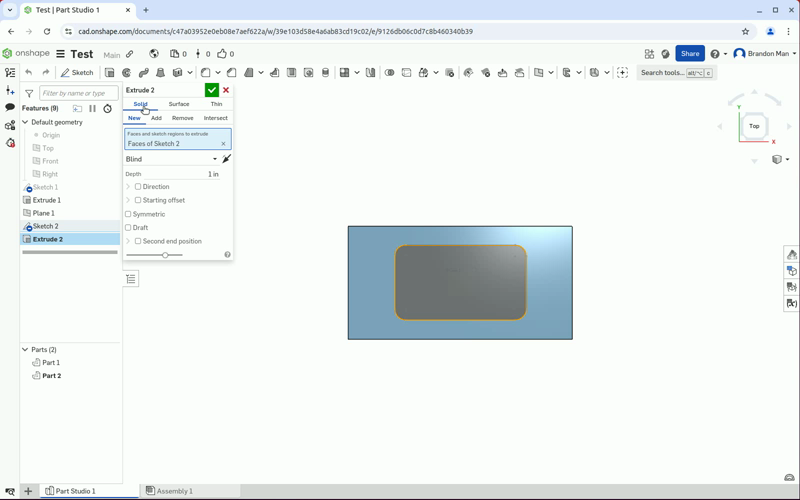
click(143, 106)
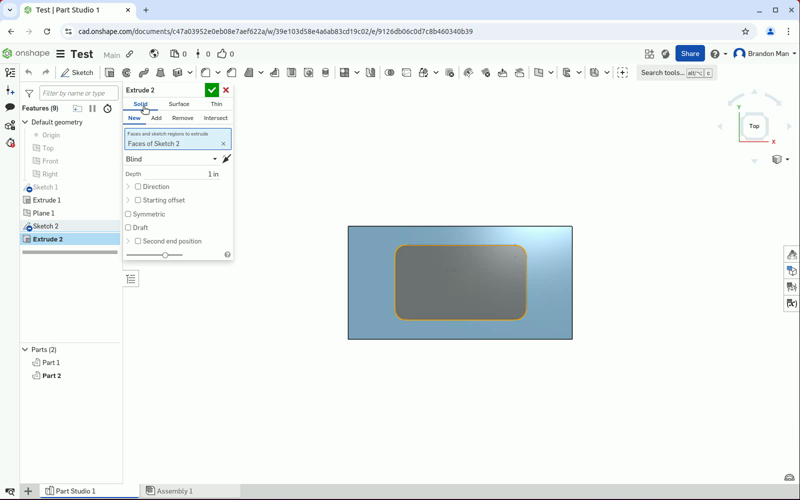
mouse_move(137, 120)
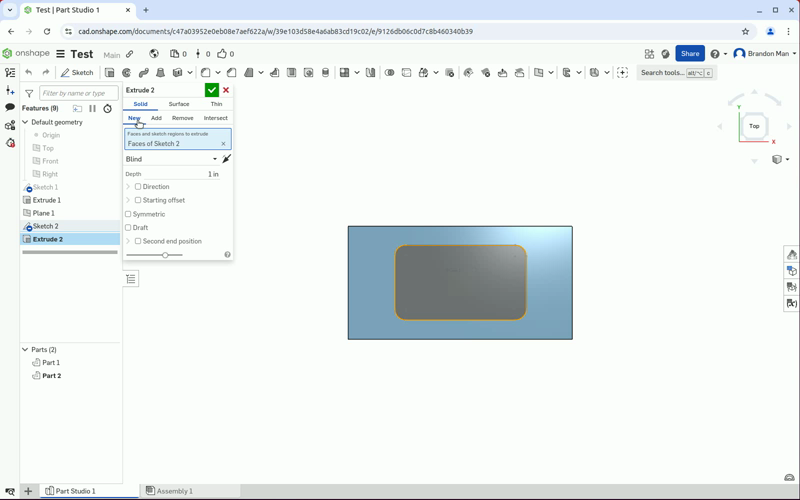
click(137, 120)
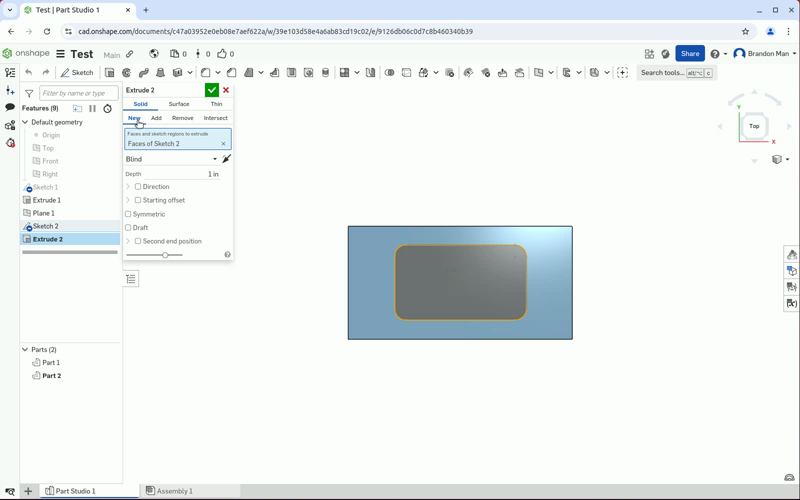
key(tab, 4)
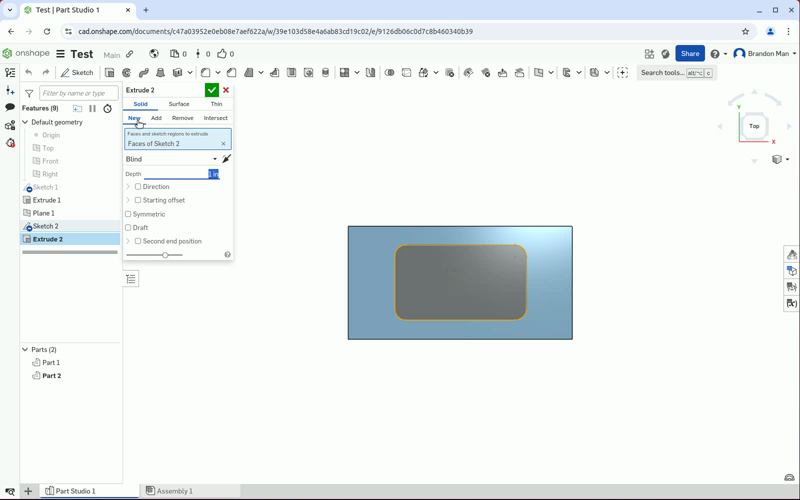
text(6.258)
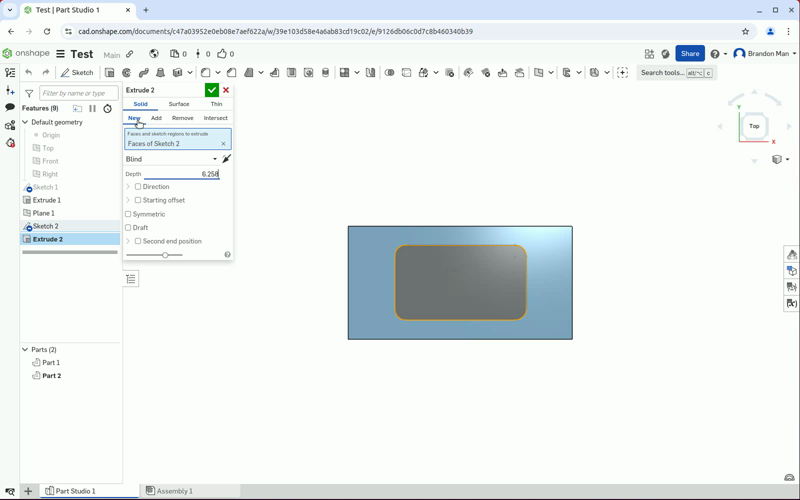
key(enter)
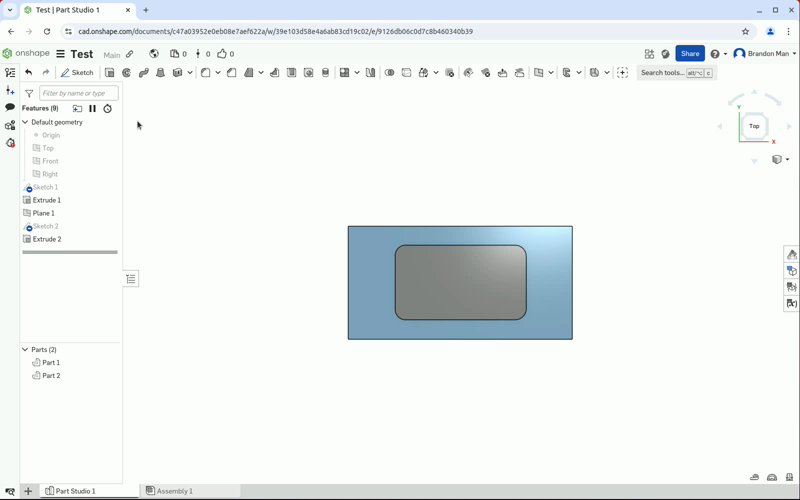
key(shift+h)
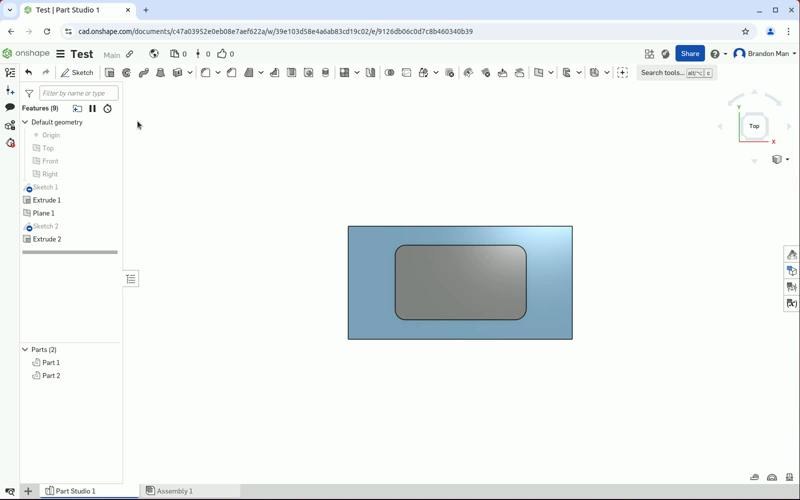
key(shift+h)
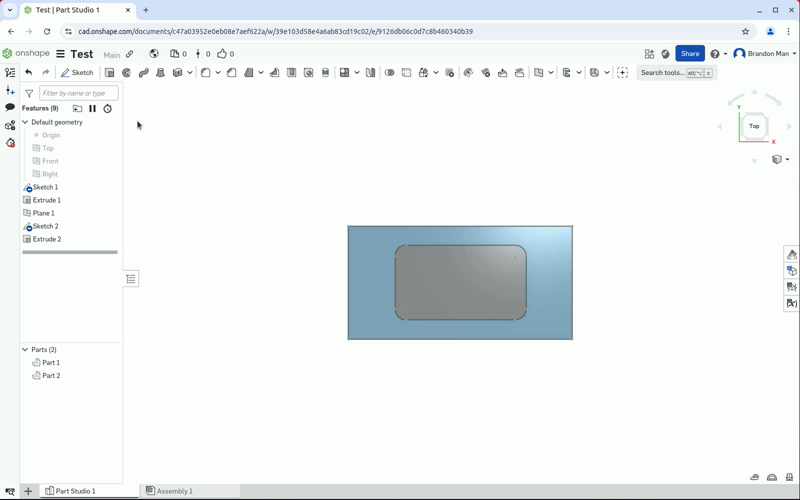
key(shift+7)
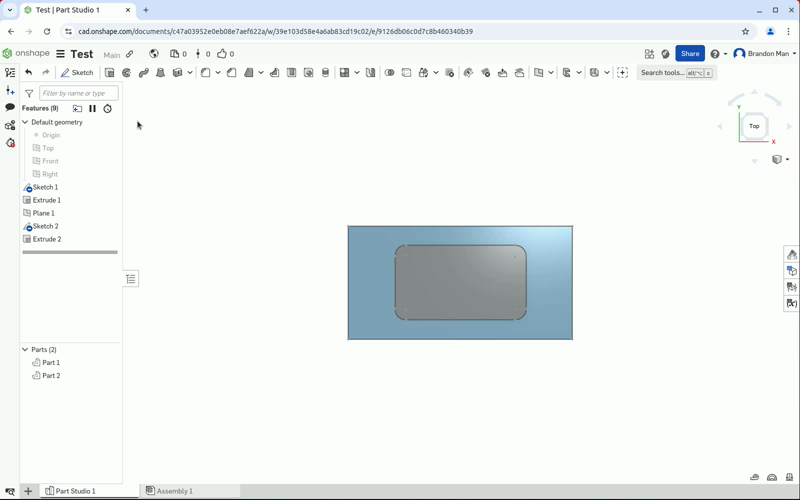
key(up, 3)
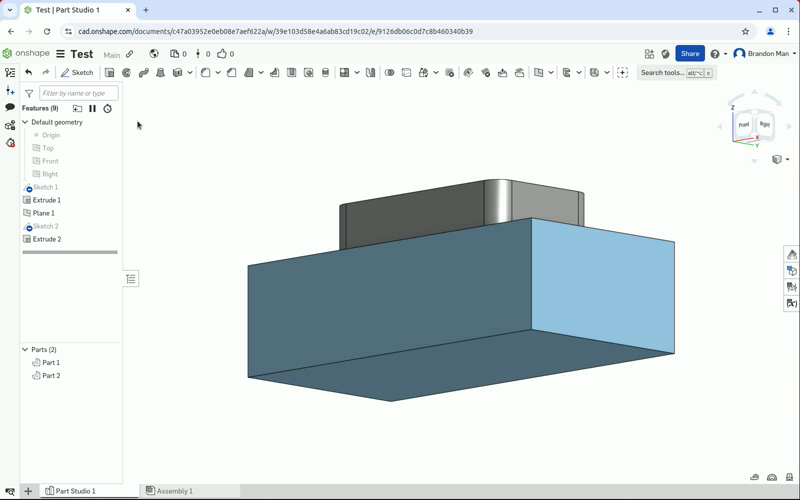
key(left, 3)
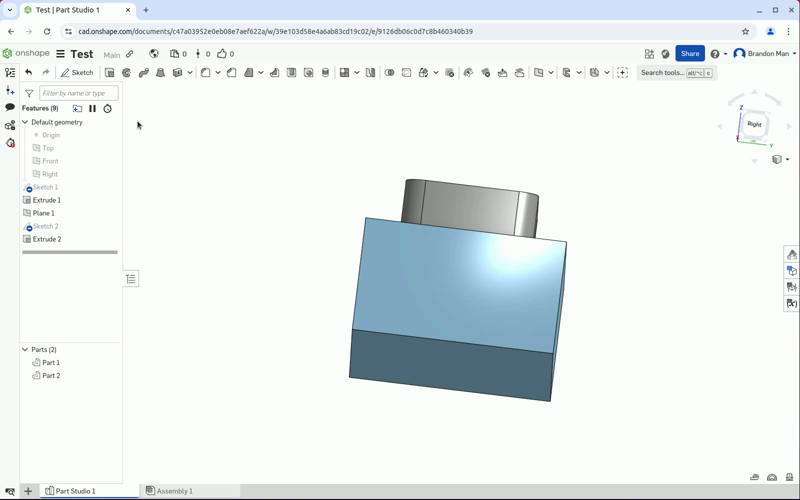
key(right, 3)
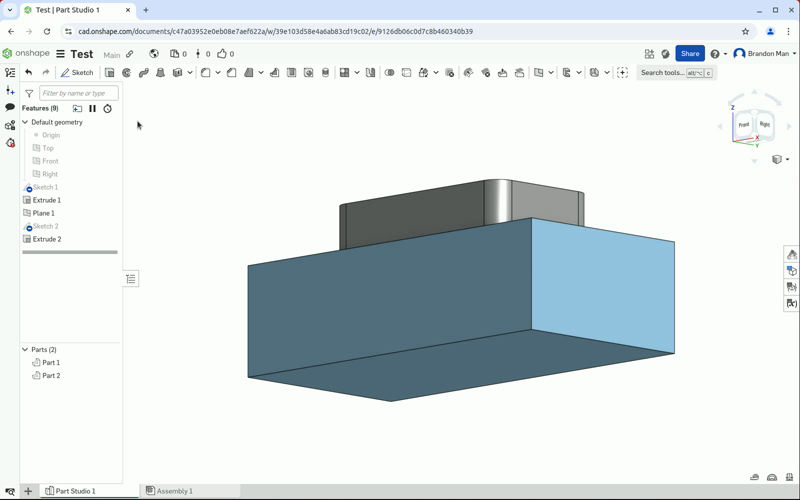
key(down, 3)
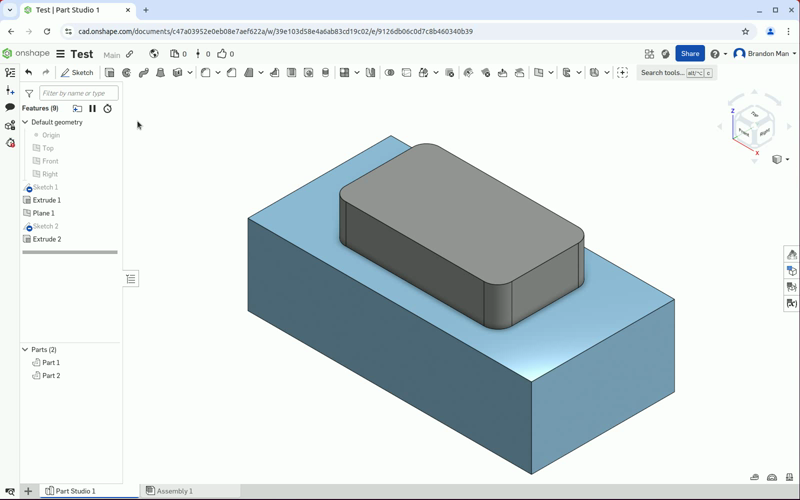
mouse_move(73, 189)
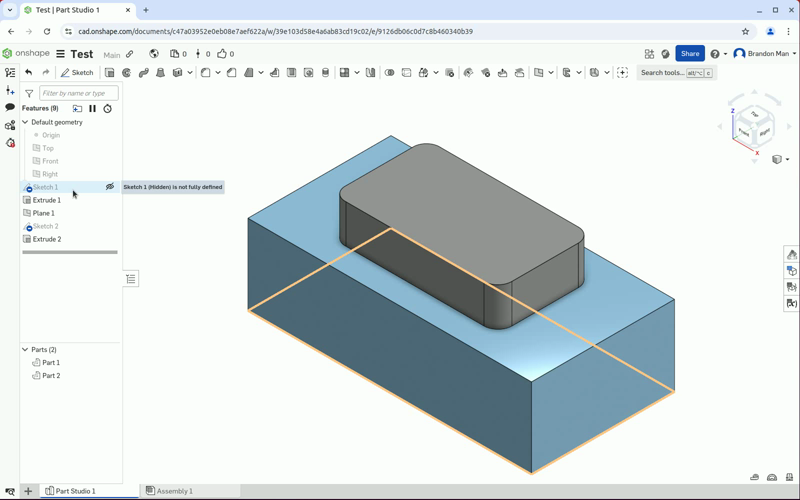
click(73, 189)